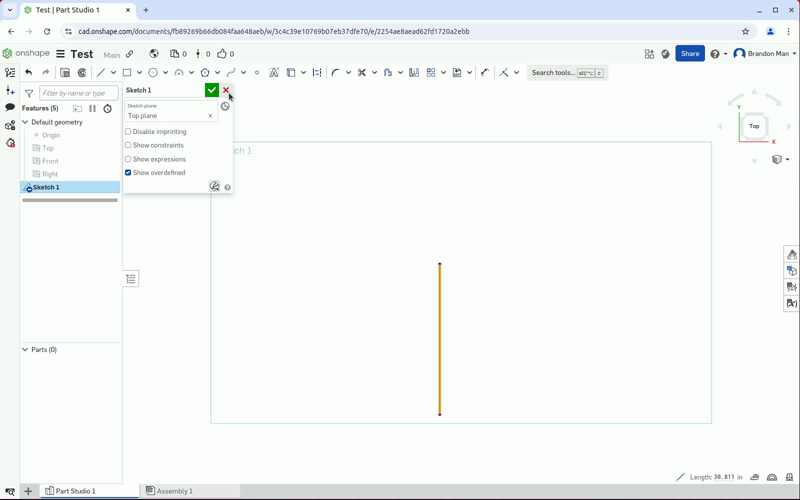
key(shift+h)
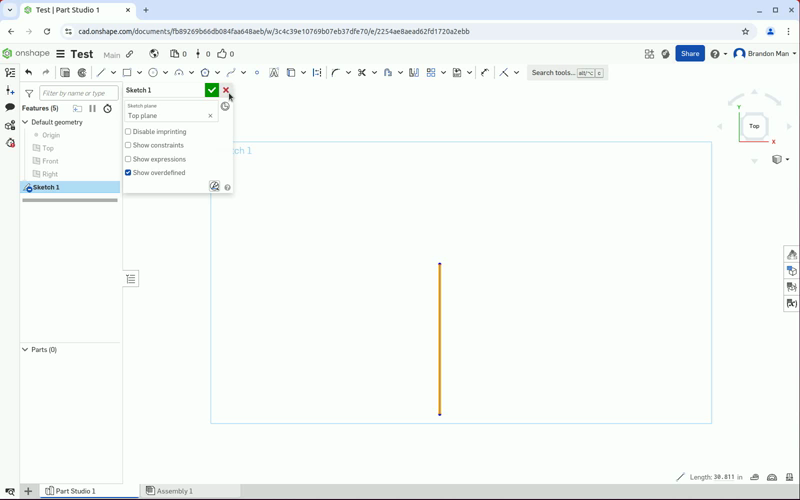
key(shift+s)
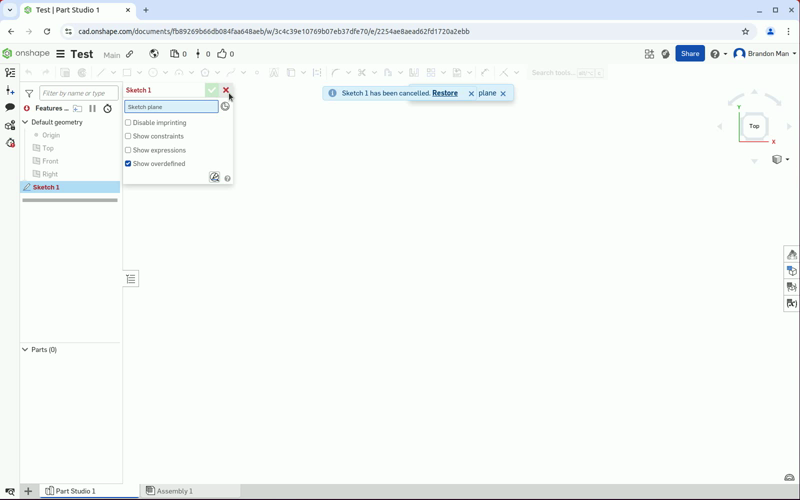
mouse_move(73, 150)
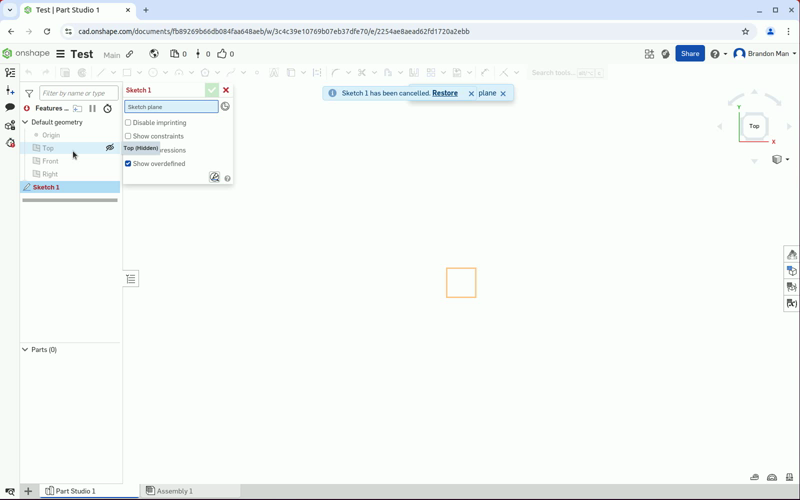
click(73, 150)
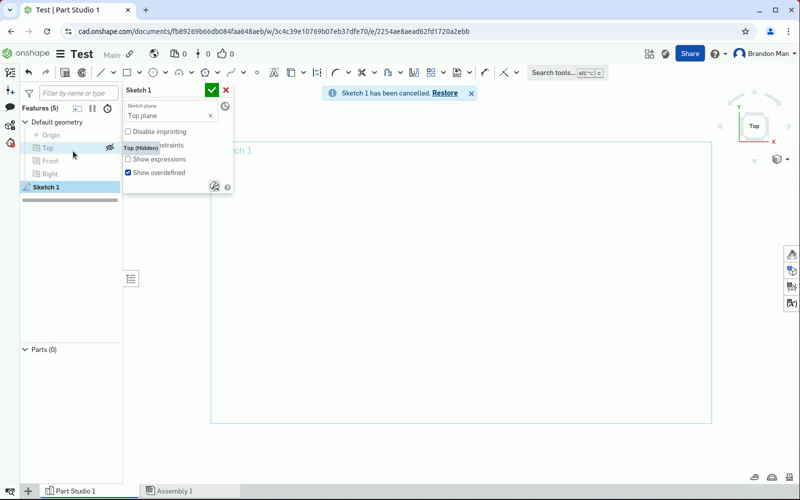
mouse_move(73, 352)
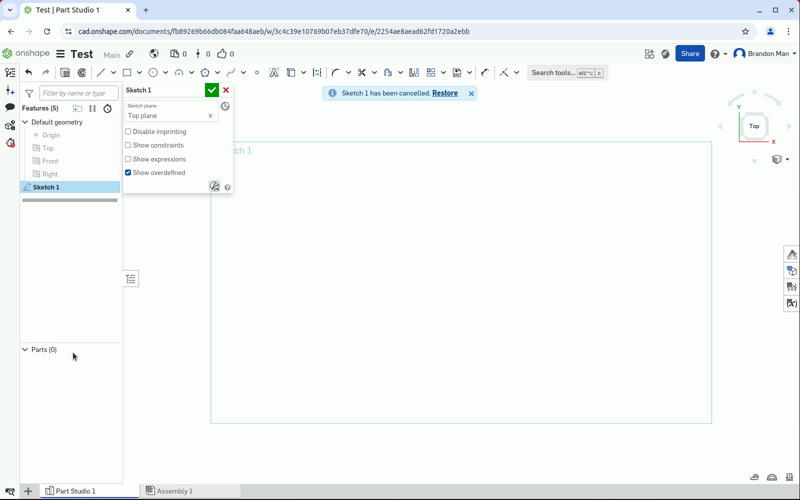
key(y)
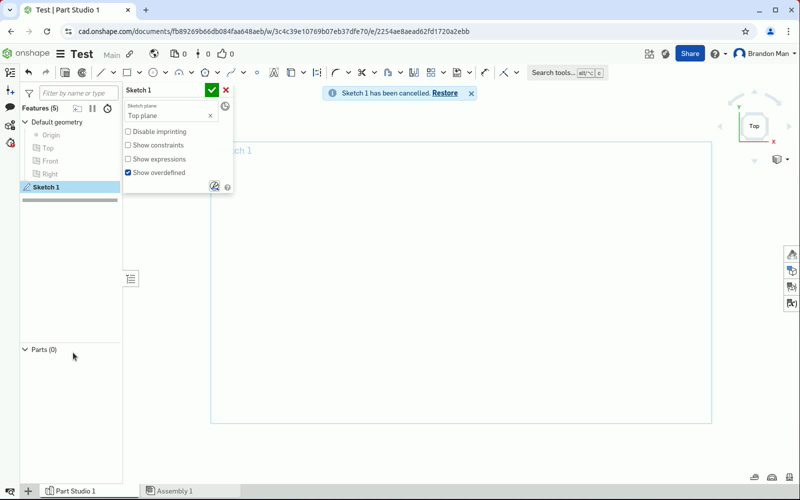
key(l)
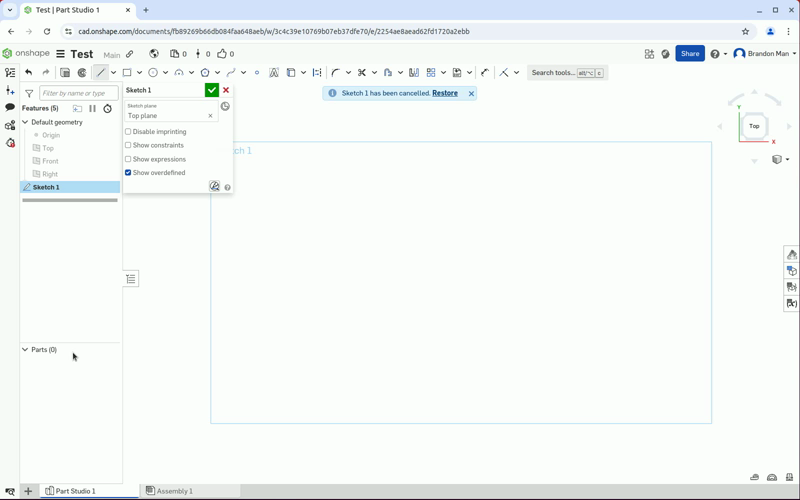
key_down(shift)
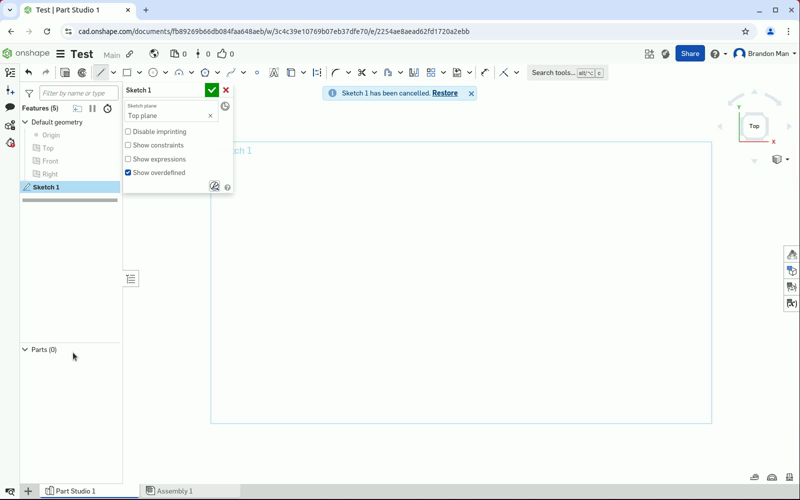
mouse_move(483, 251)
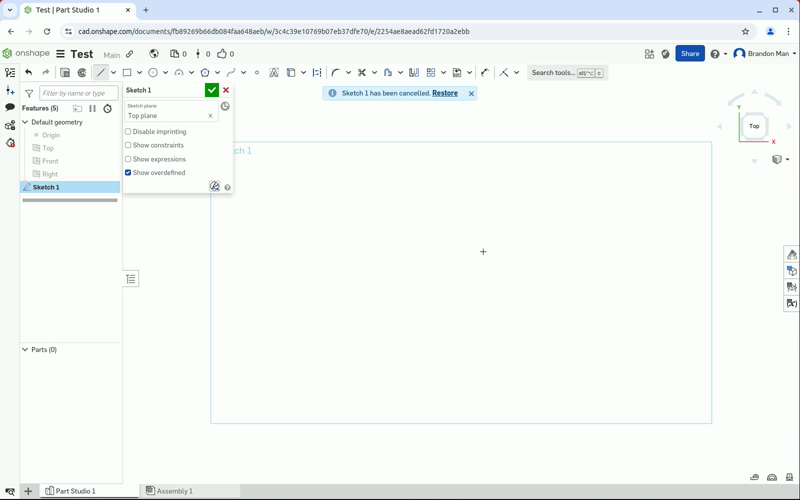
click(483, 251)
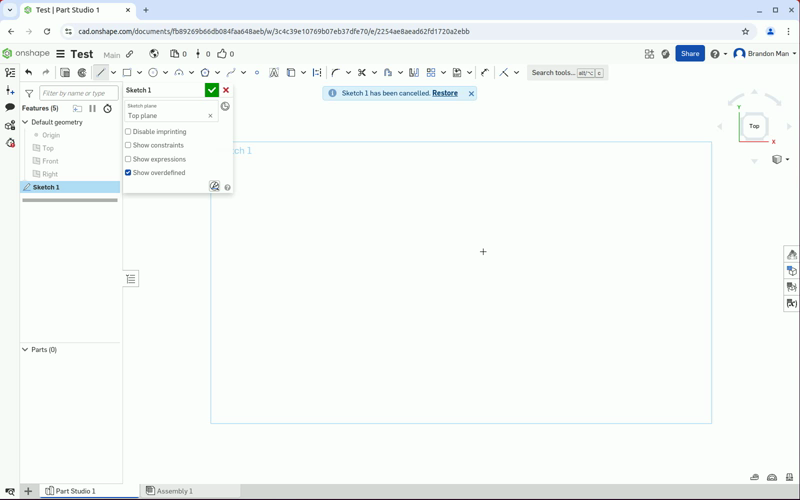
key_up(shift)
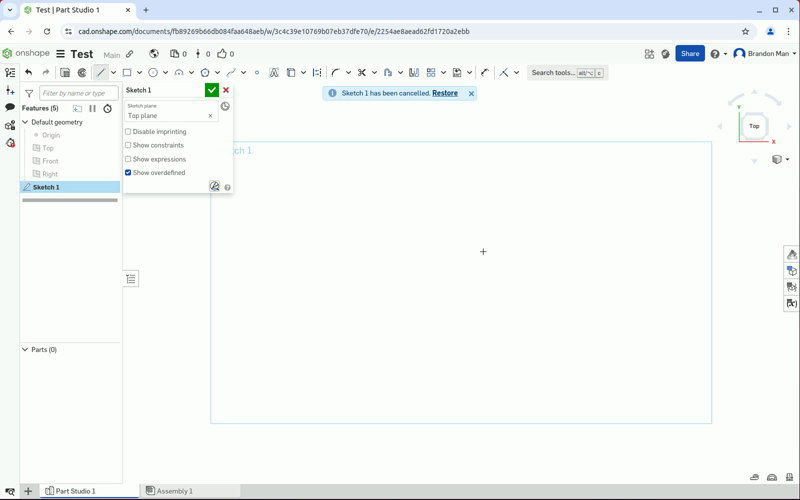
key_down(shift)
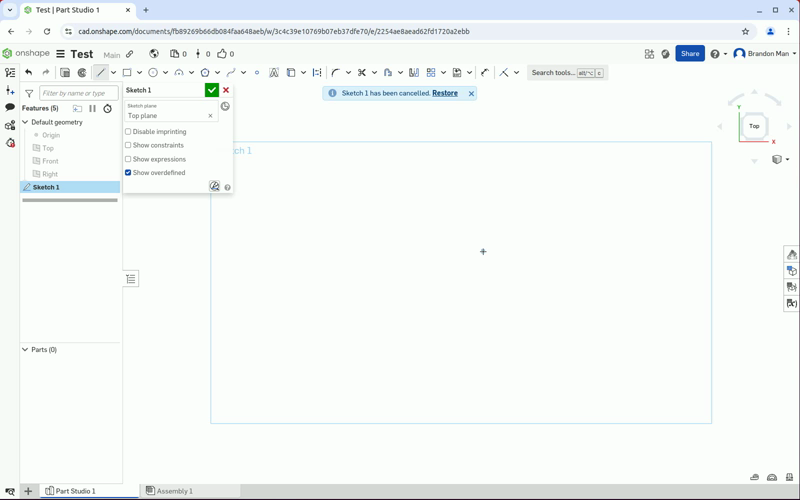
mouse_move(513, 251)
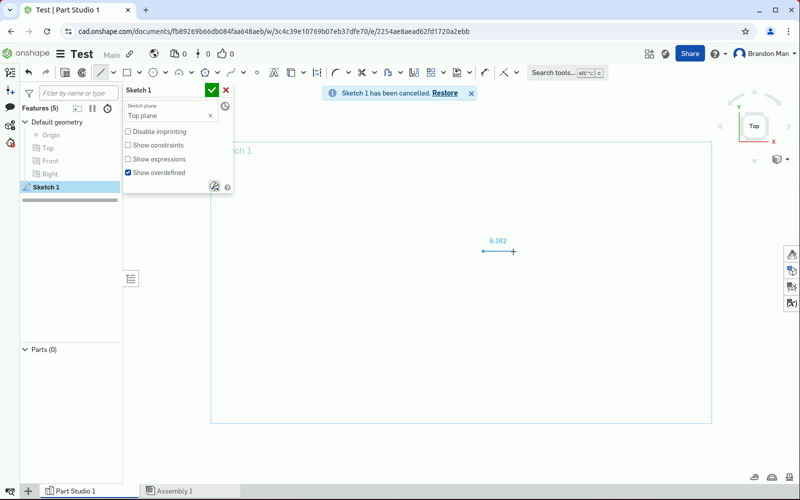
mouse_move(492, 250)
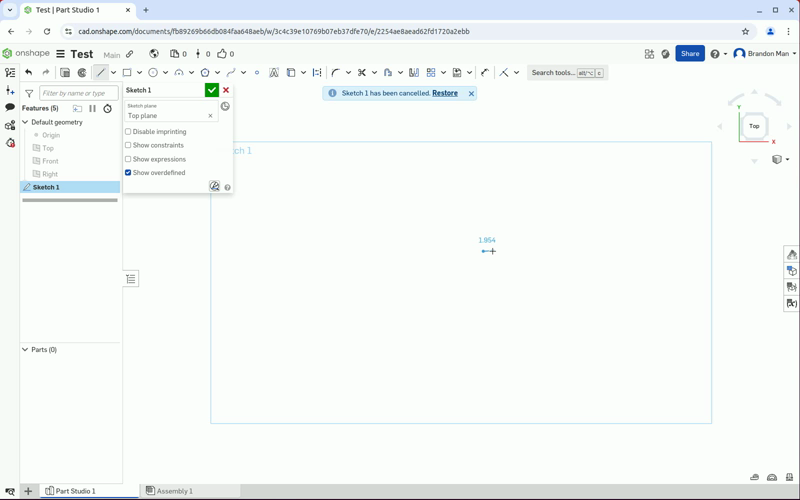
click(492, 250)
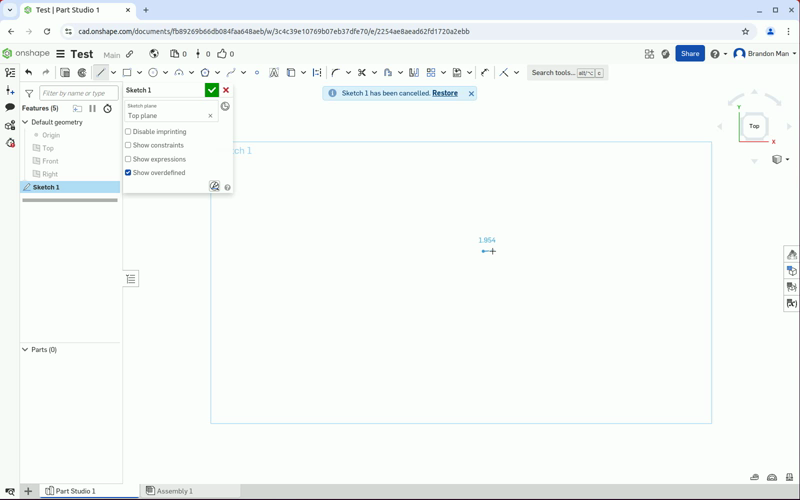
key_up(shift)
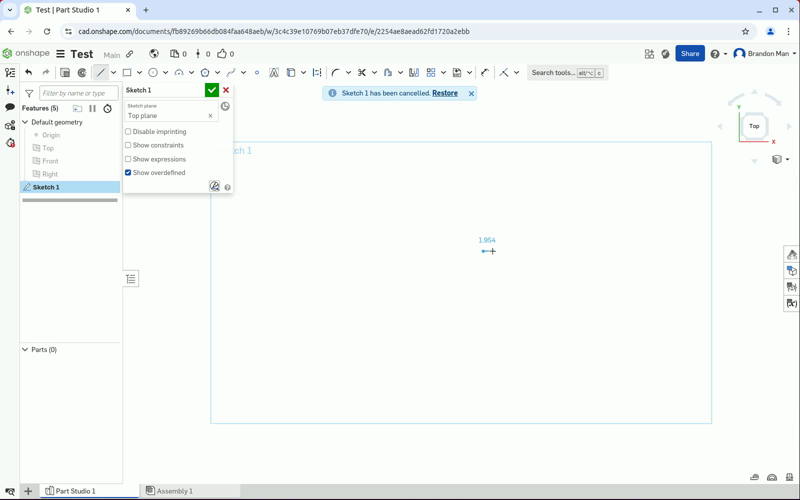
key_down(shift)
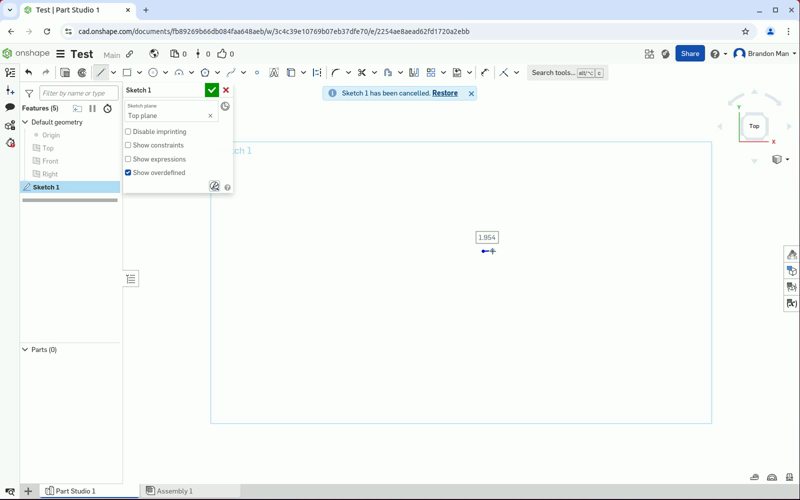
mouse_move(552, 249)
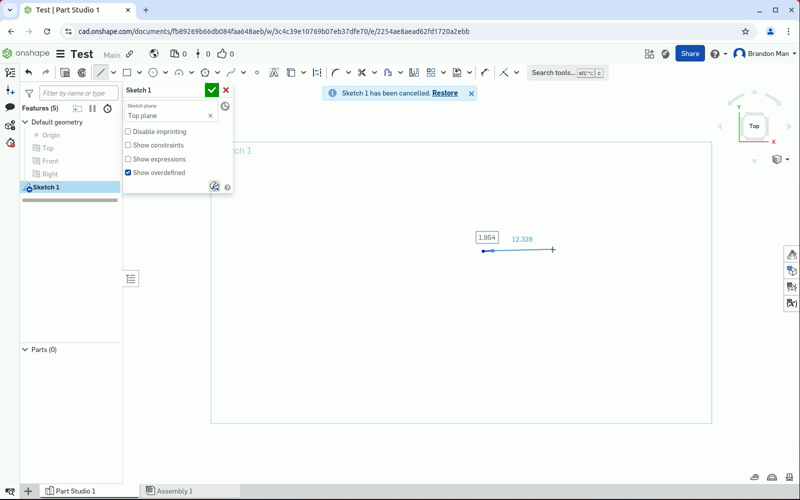
click(552, 249)
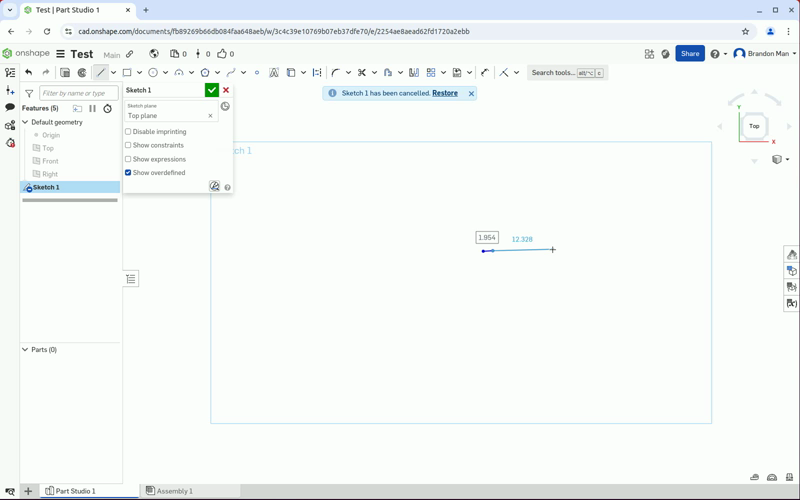
key_up(shift)
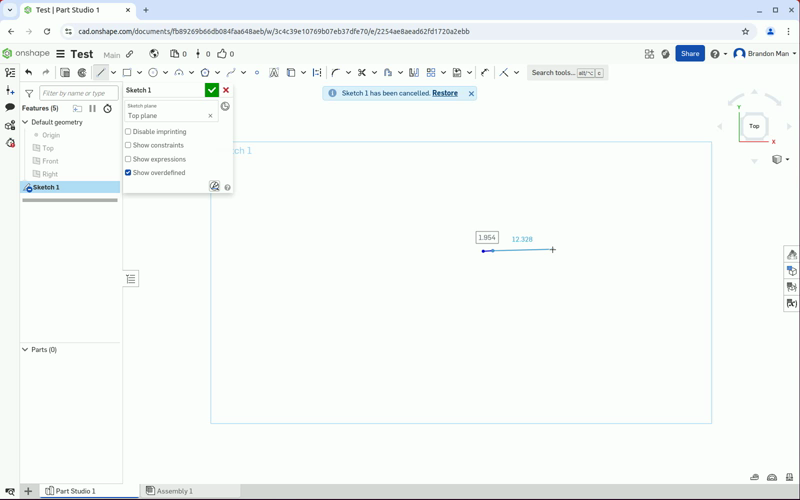
key_down(shift)
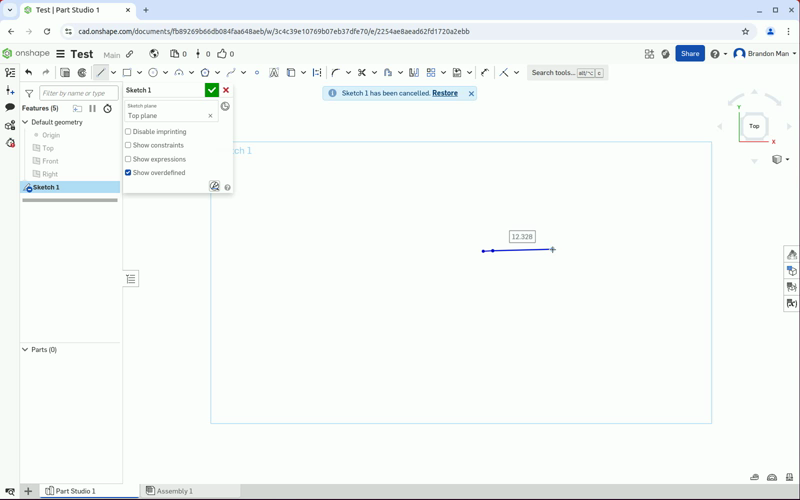
mouse_move(549, 188)
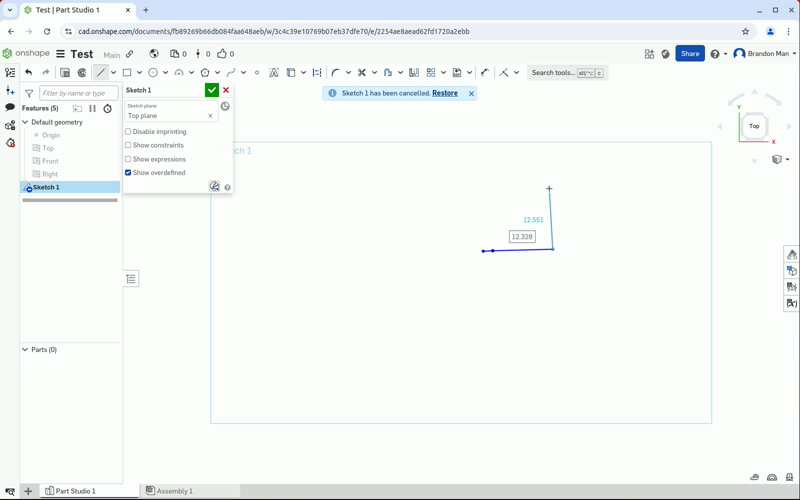
click(549, 188)
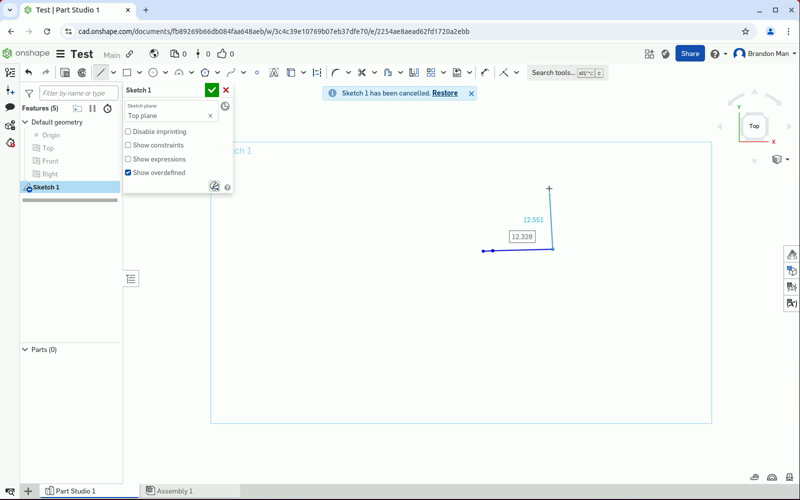
key_up(shift)
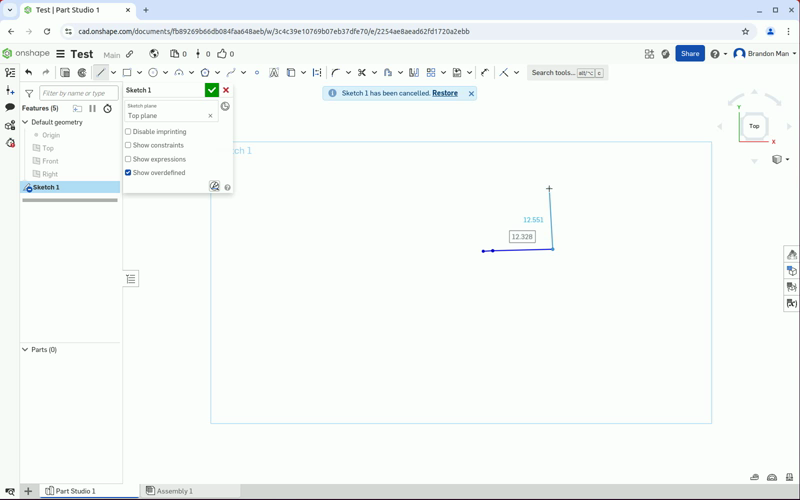
key_down(shift)
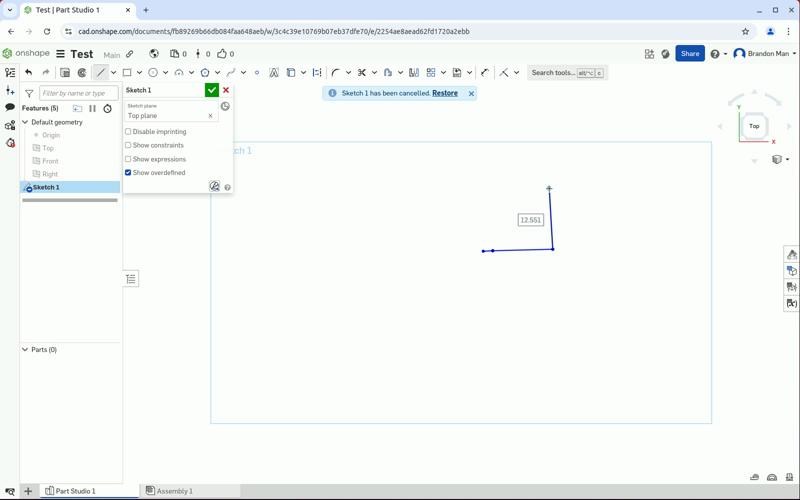
mouse_move(483, 184)
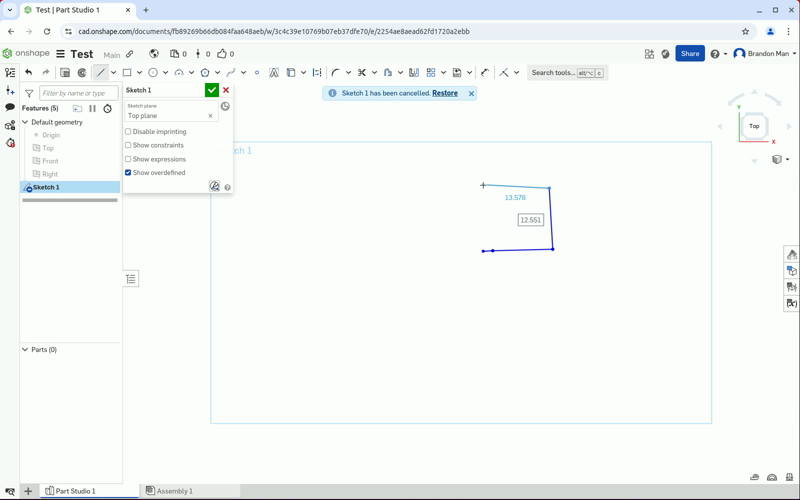
click(483, 184)
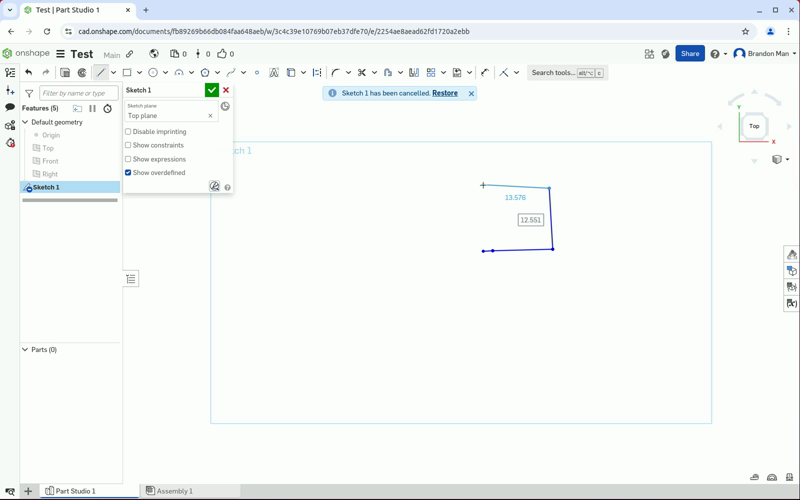
key_up(shift)
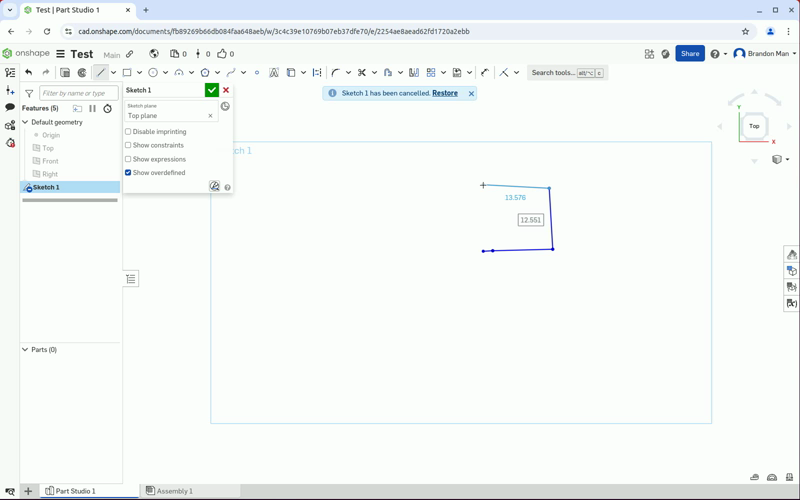
key_down(shift)
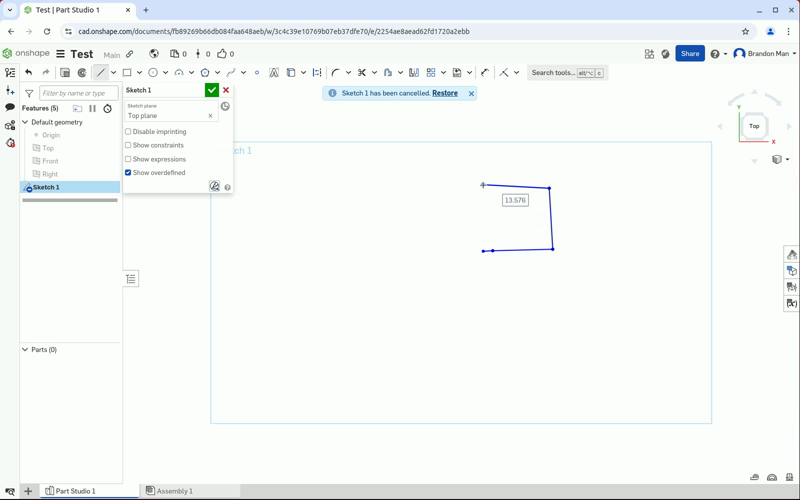
mouse_move(483, 251)
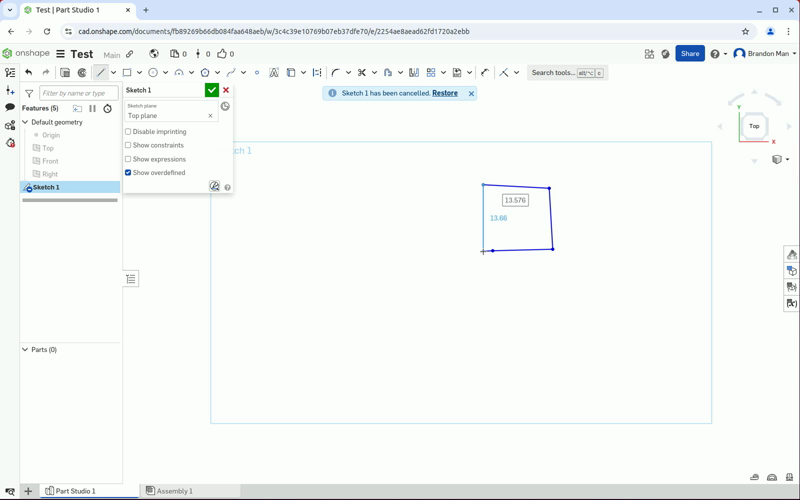
key_up(shift)
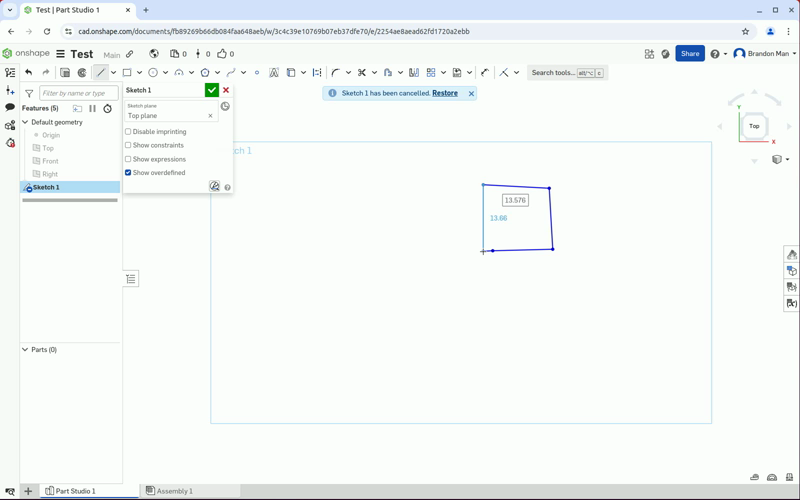
click(483, 251)
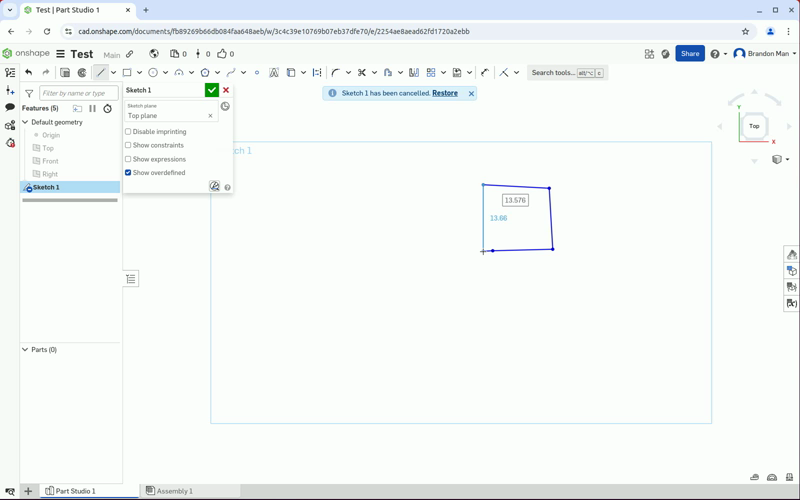
key(esc)
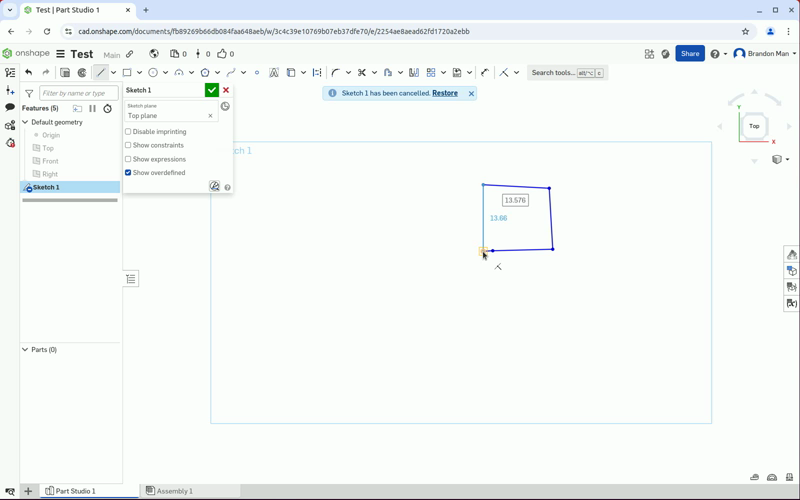
mouse_move(533, 200)
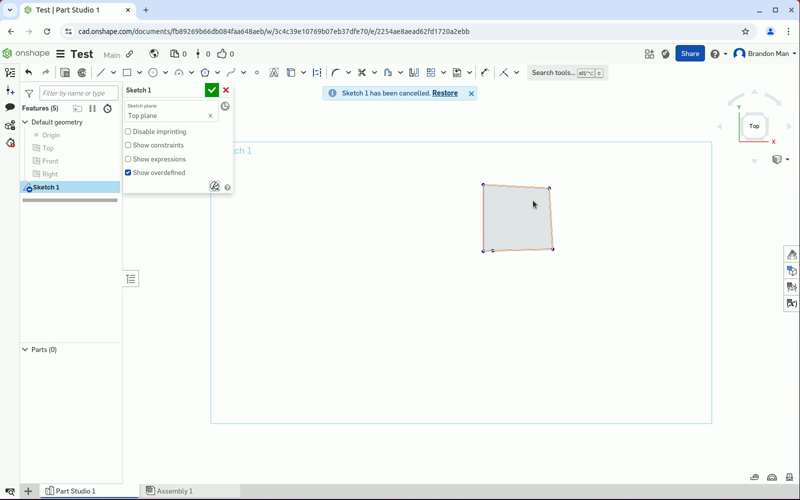
click(533, 200)
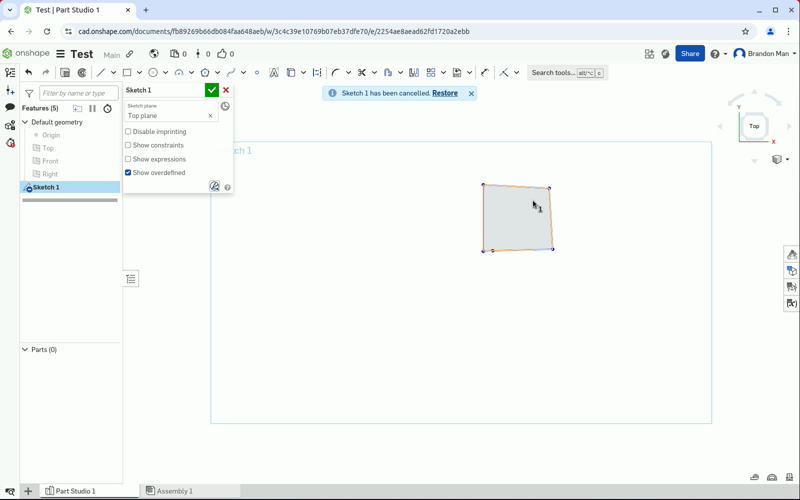
mouse_move(73, 352)
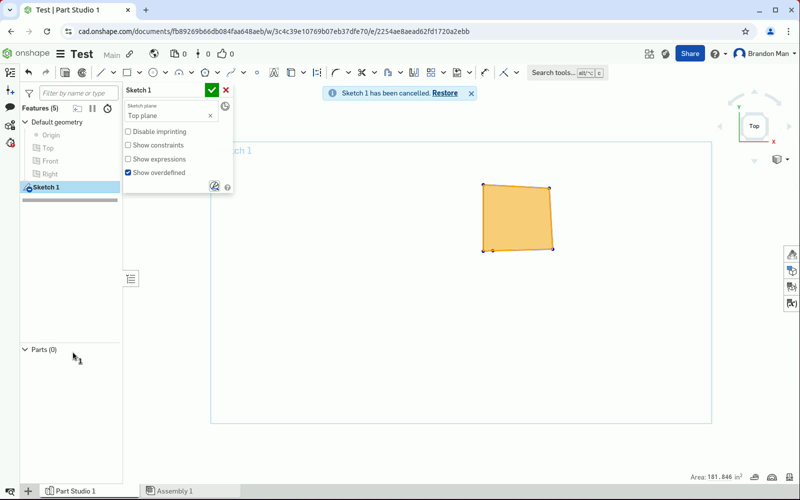
key(shift+y)
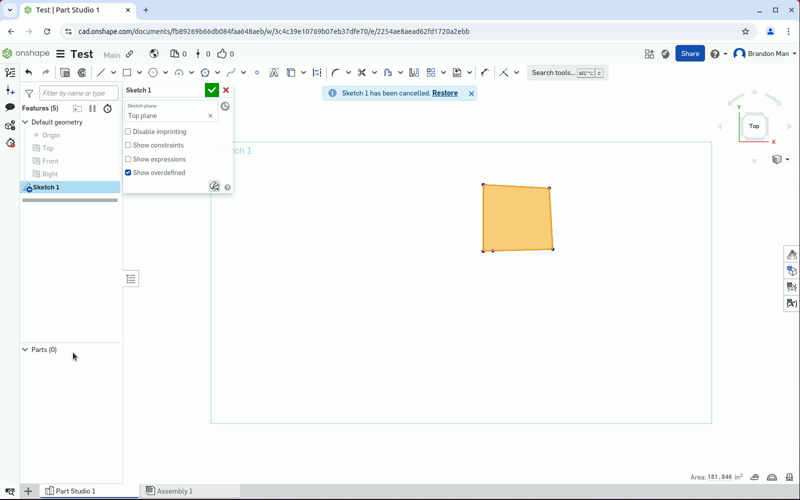
key(shift+e)
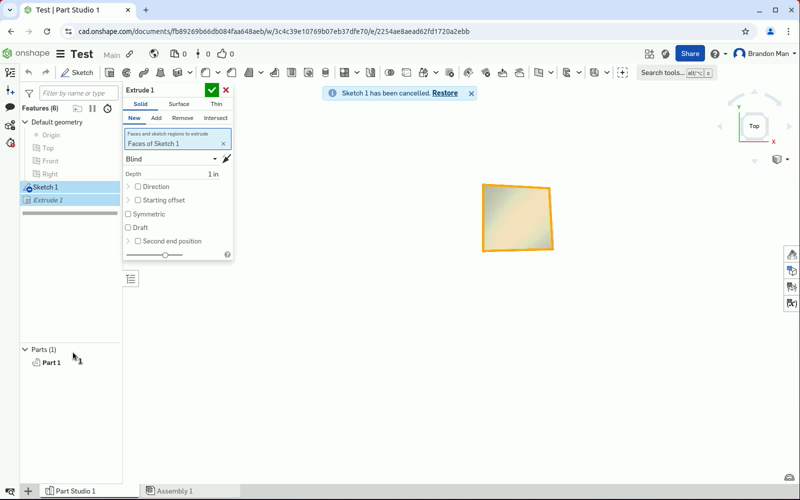
mouse_move(143, 106)
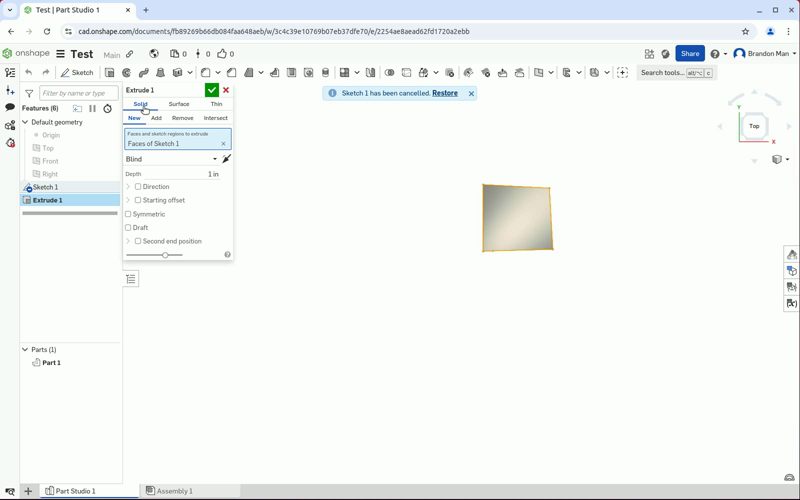
click(143, 106)
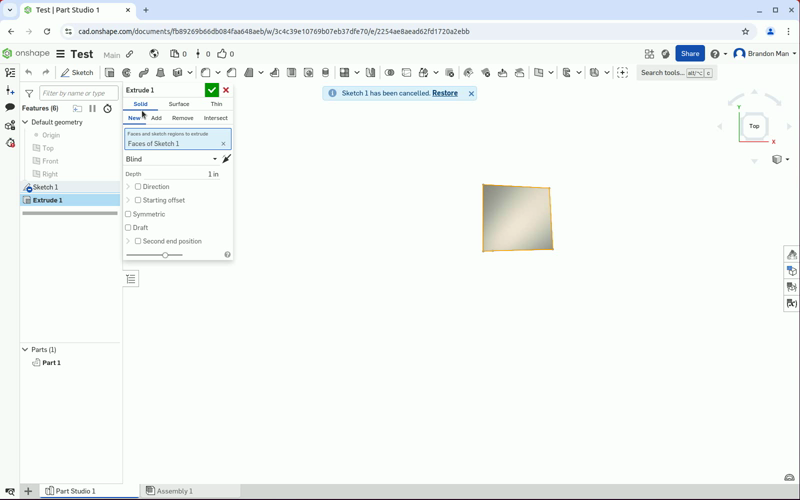
mouse_move(137, 120)
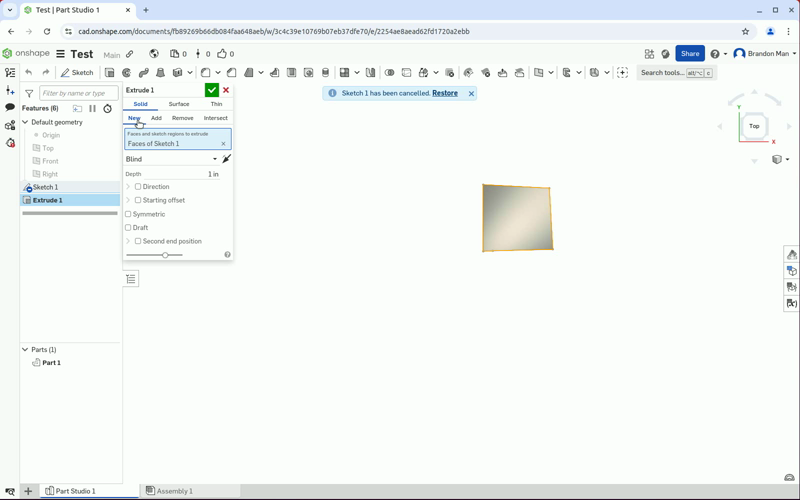
click(137, 120)
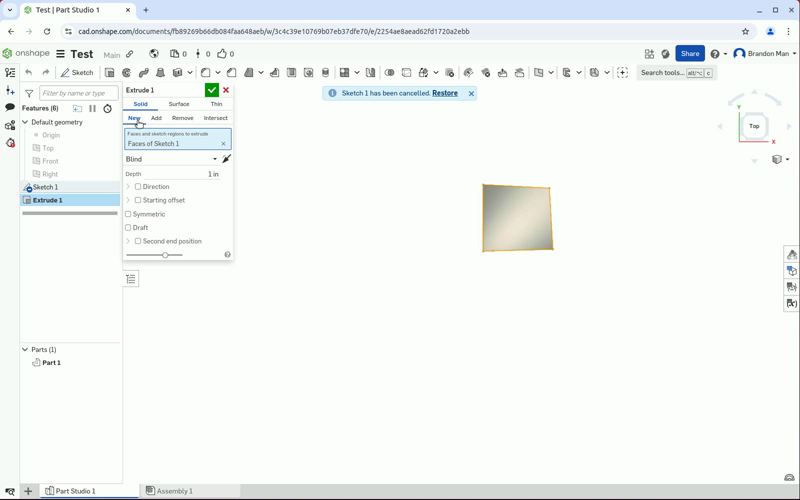
key(tab, 4)
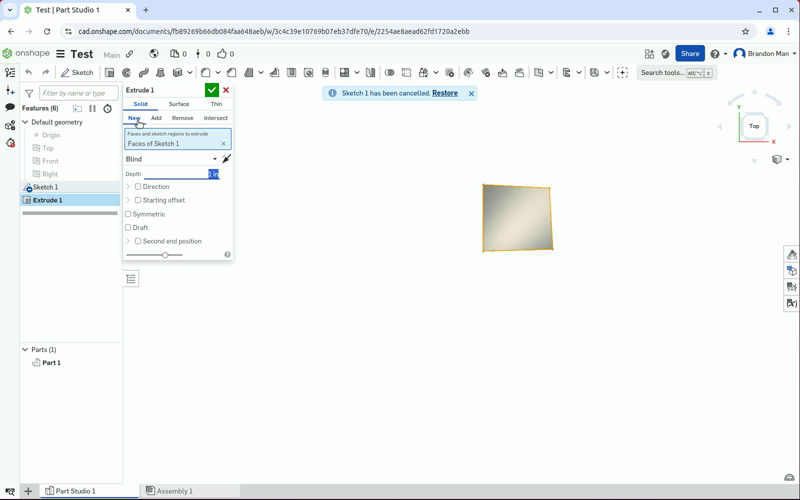
text(14.683)
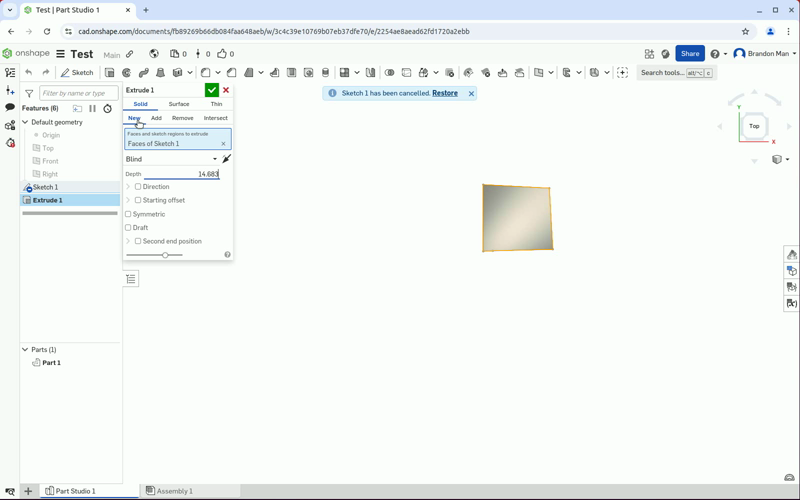
key(enter)
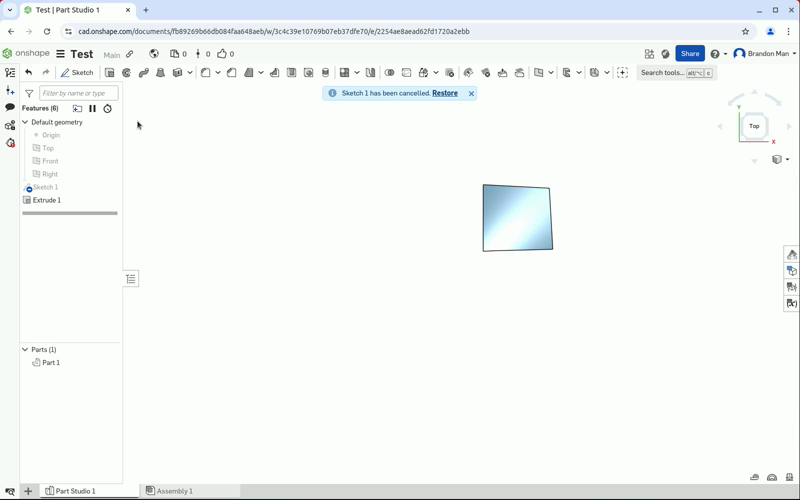
key(shift+h)
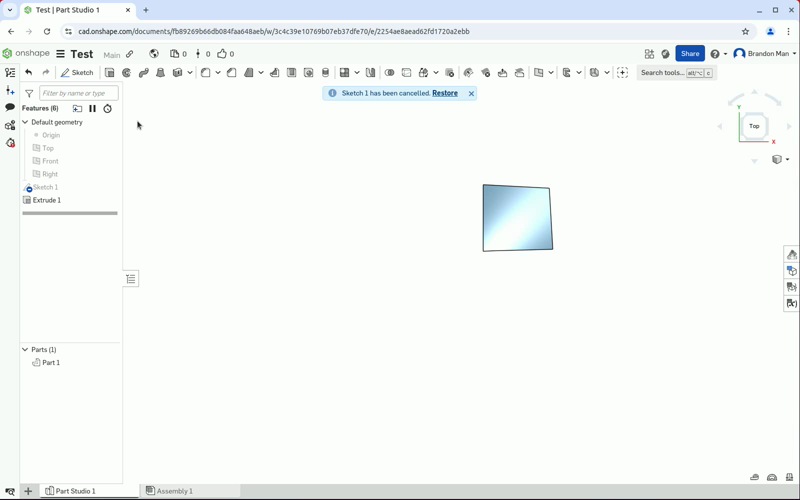
key(shift+h)
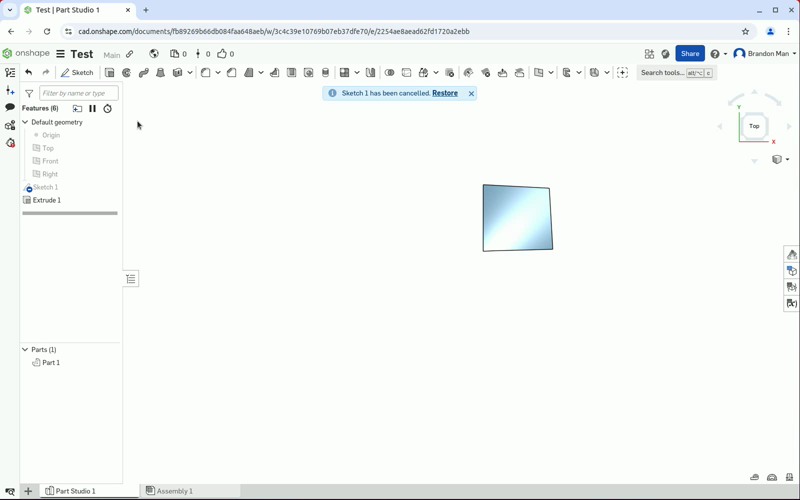
mouse_move(73, 189)
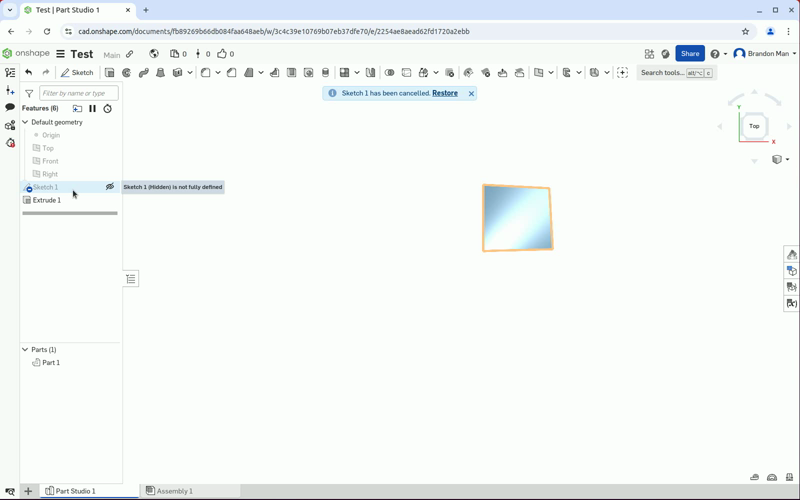
click(73, 189)
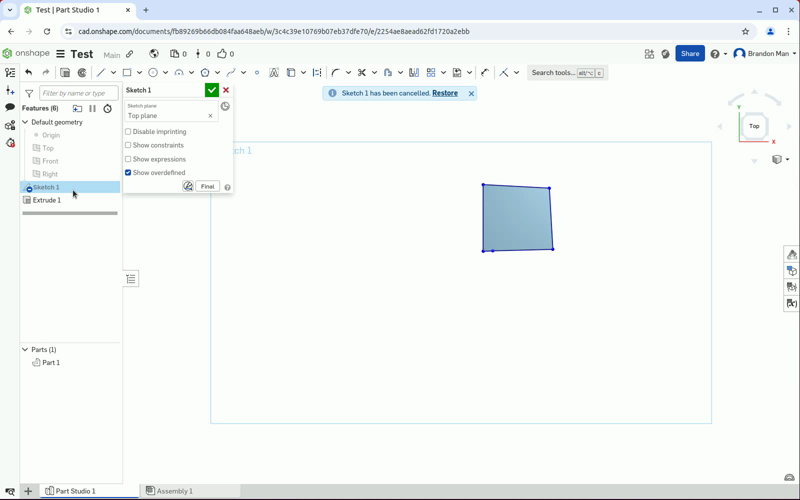
mouse_move(229, 92)
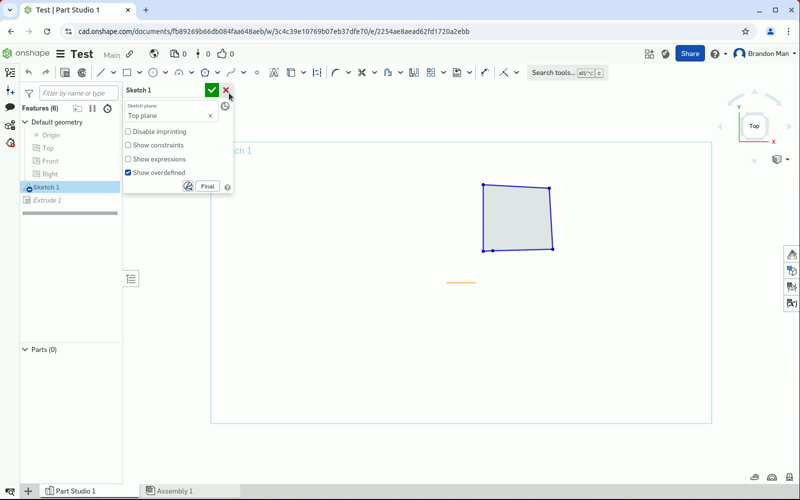
click(229, 92)
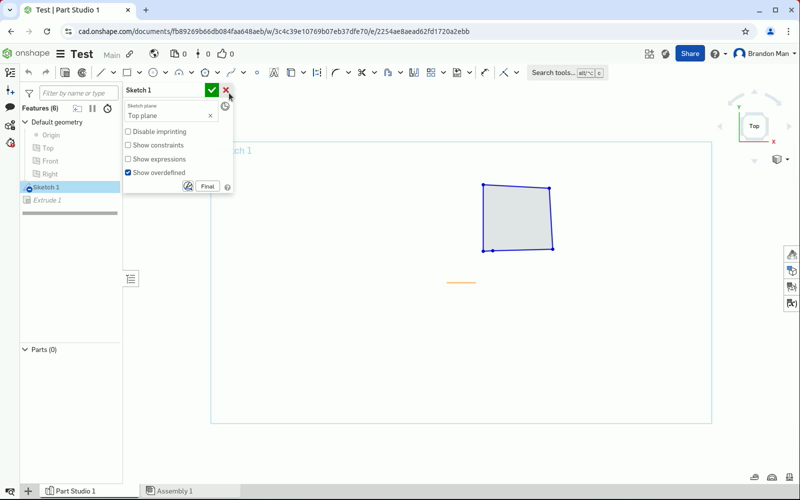
key(shift+s)
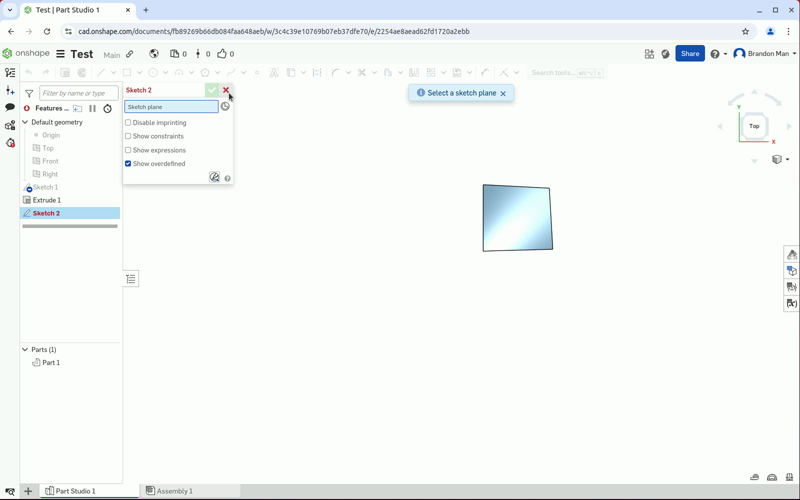
mouse_move(73, 150)
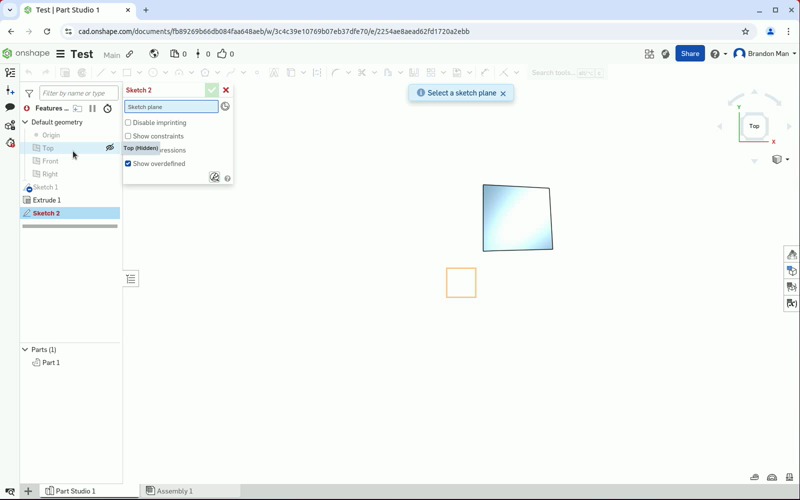
click(73, 150)
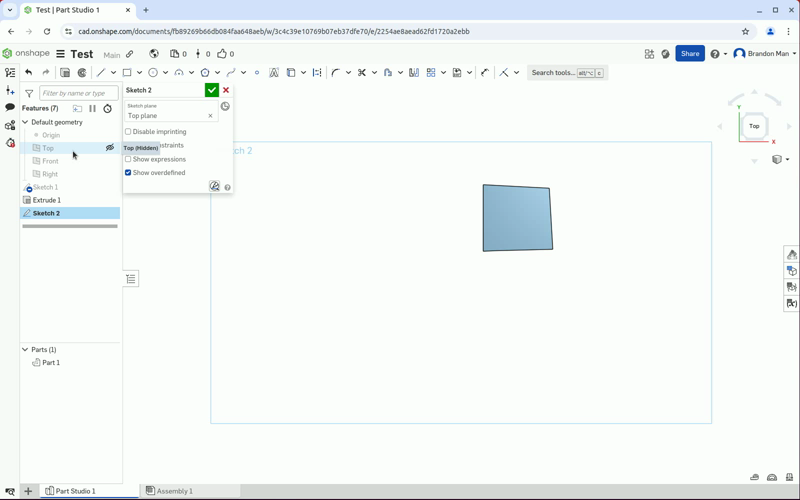
mouse_move(73, 352)
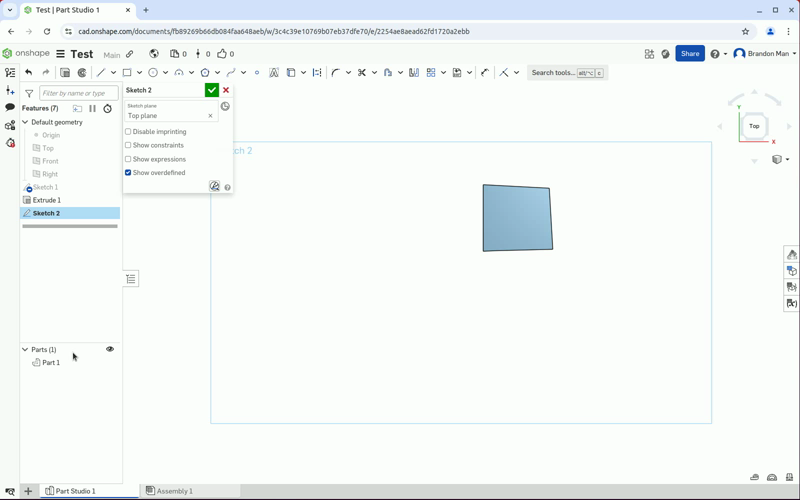
key(y)
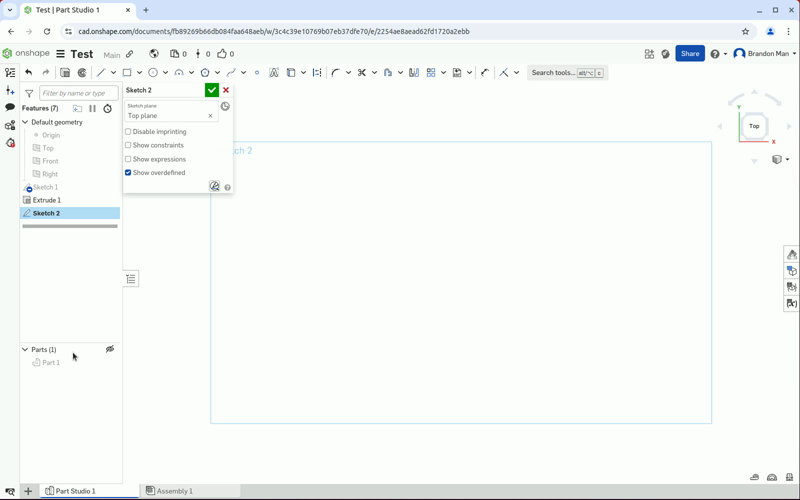
key(l)
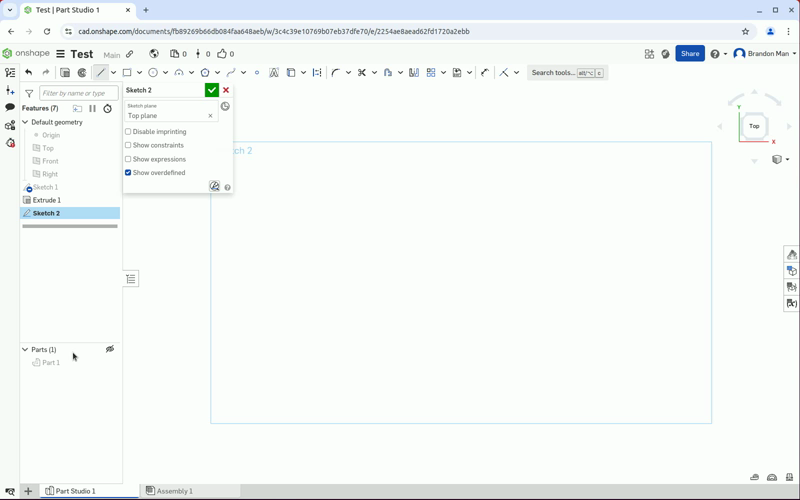
key_down(shift)
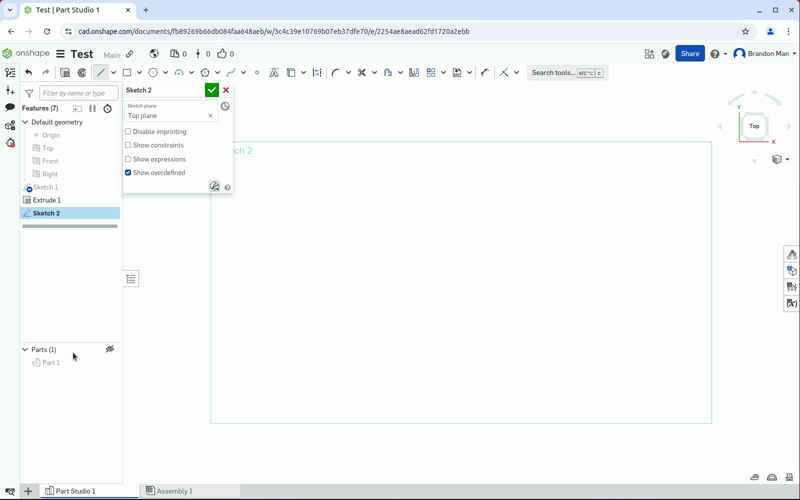
mouse_move(556, 240)
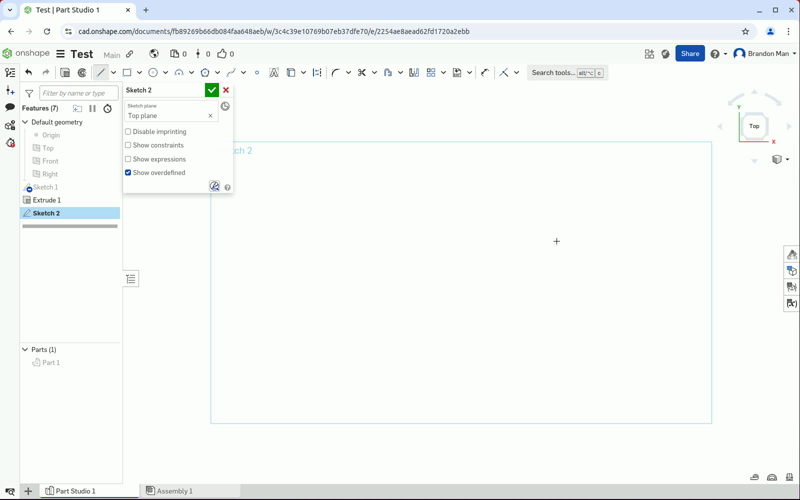
click(556, 240)
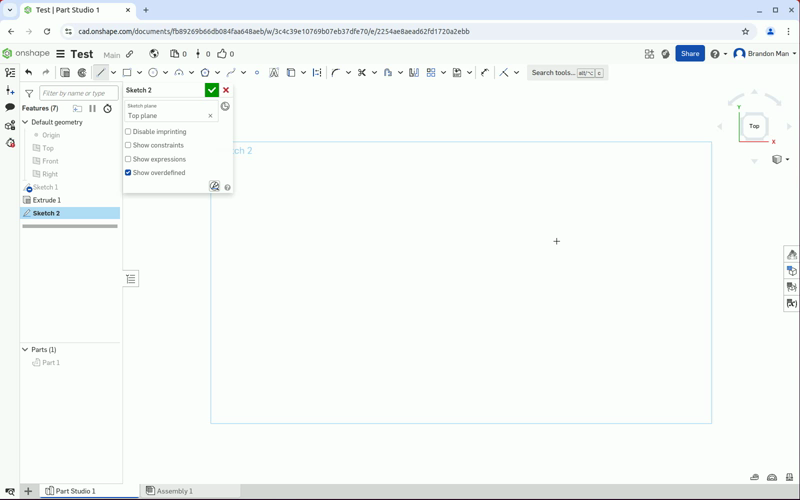
key_up(shift)
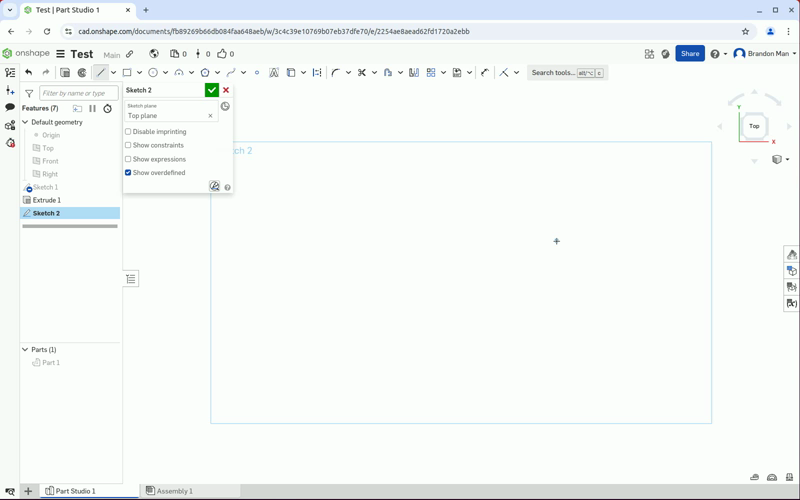
key_down(shift)
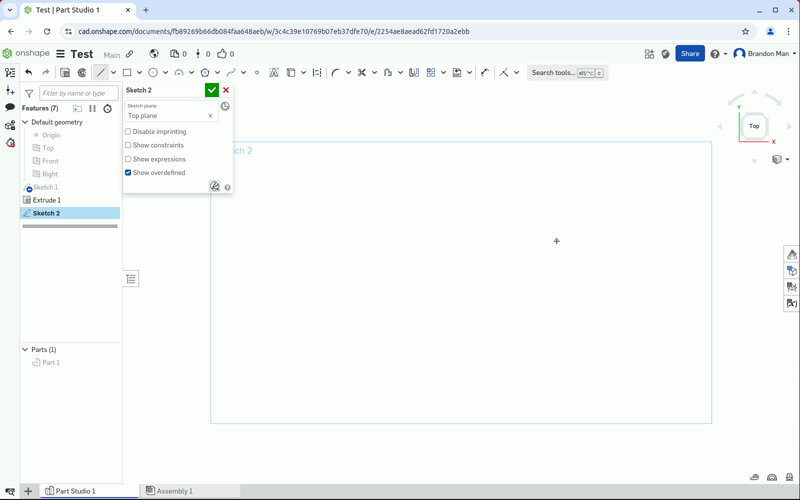
mouse_move(586, 240)
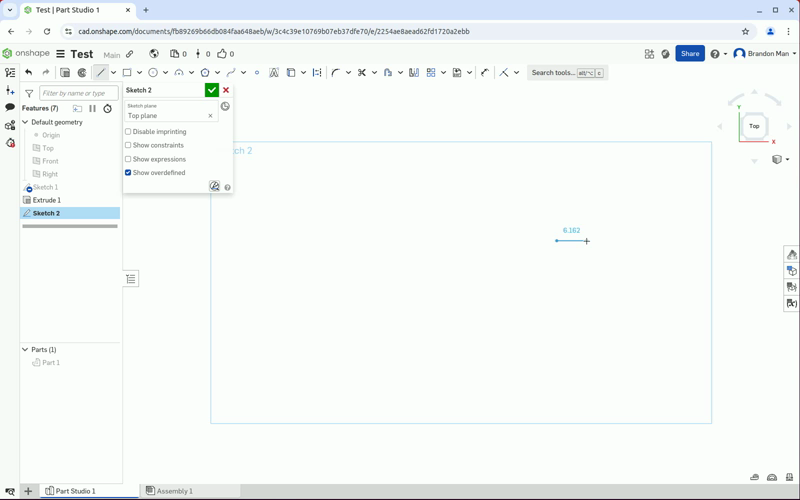
mouse_move(573, 240)
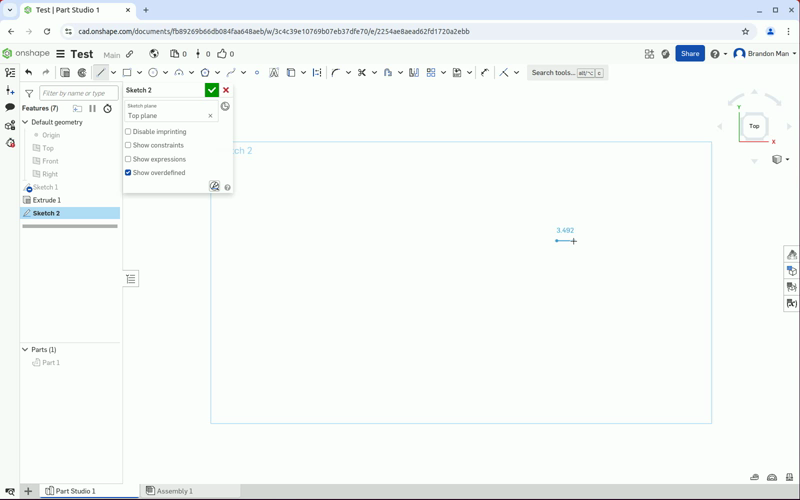
click(573, 240)
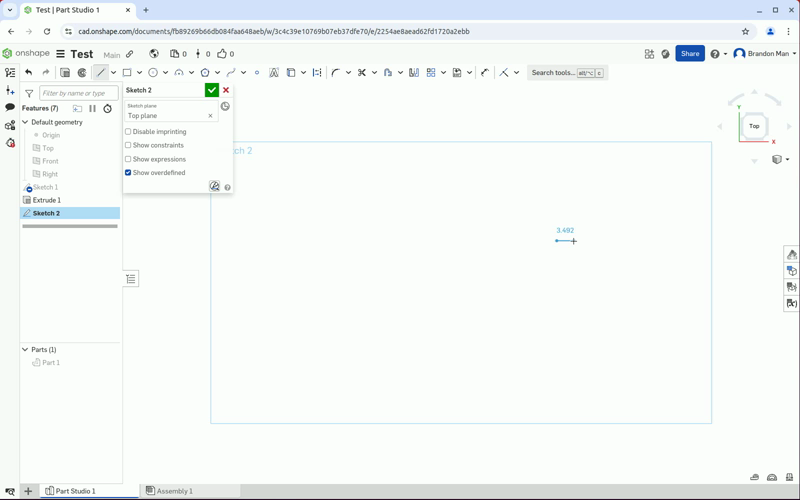
key_up(shift)
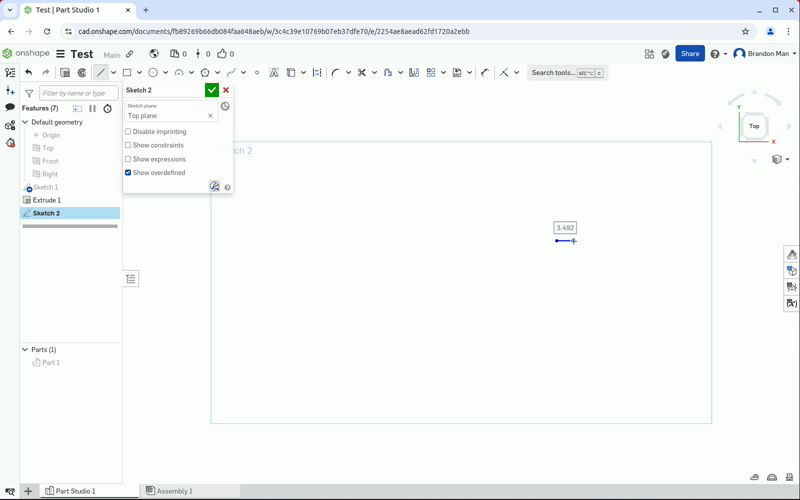
key_down(shift)
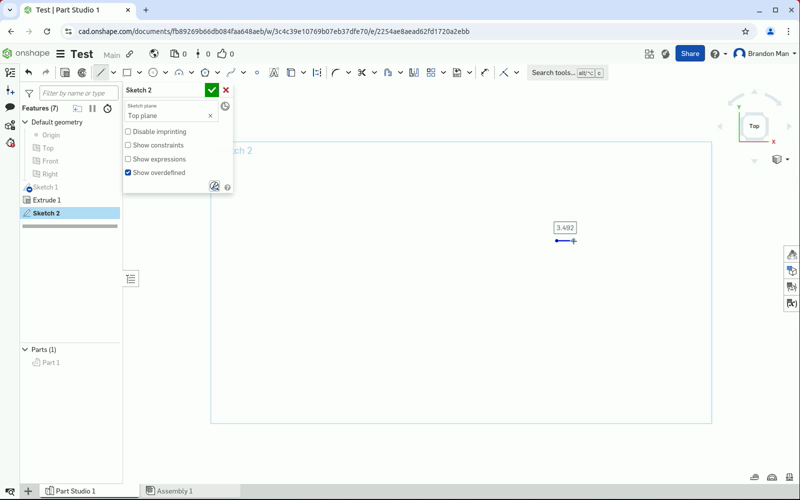
mouse_move(589, 240)
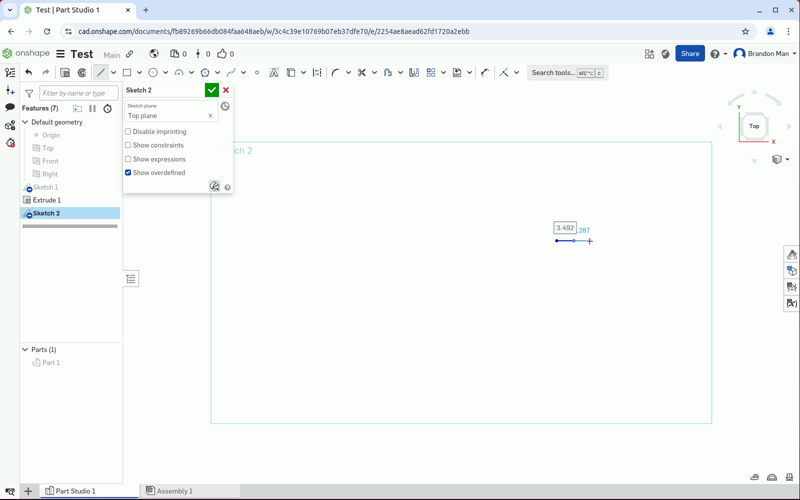
mouse_move(573, 211)
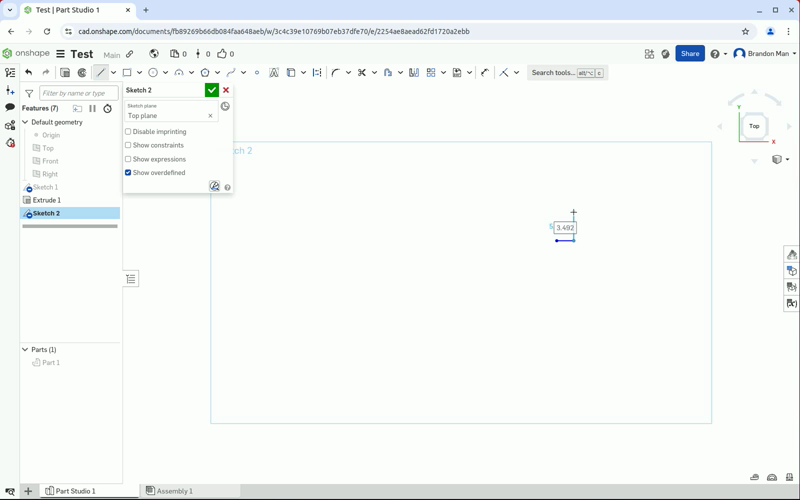
click(573, 211)
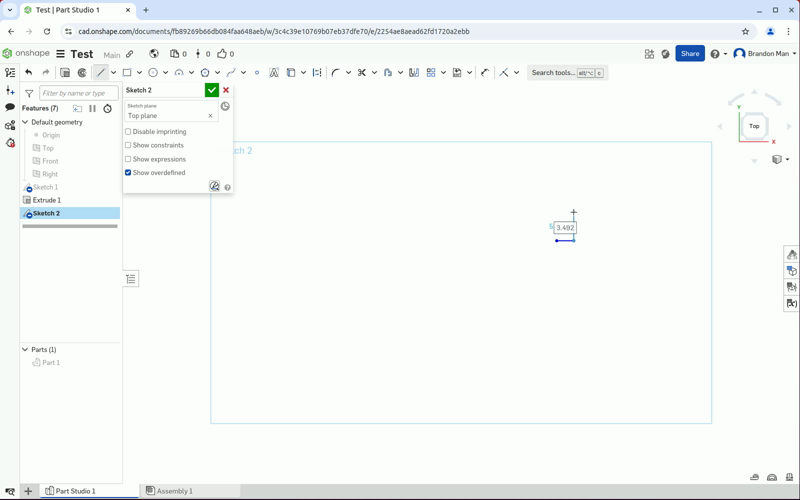
key_up(shift)
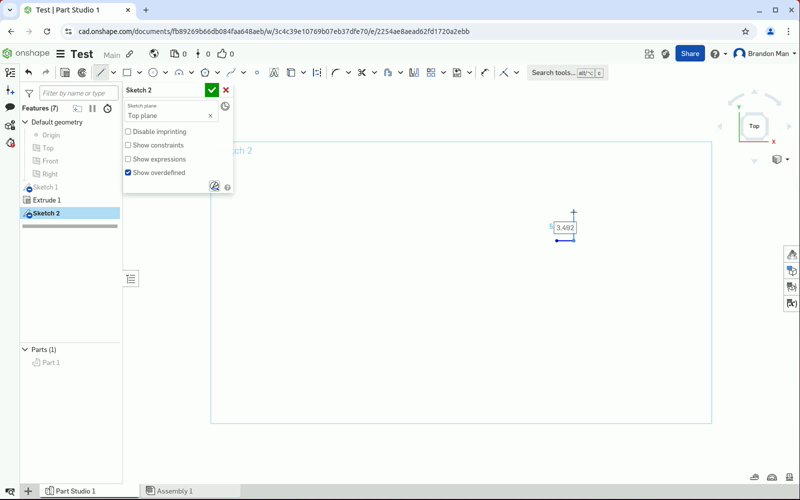
key_down(shift)
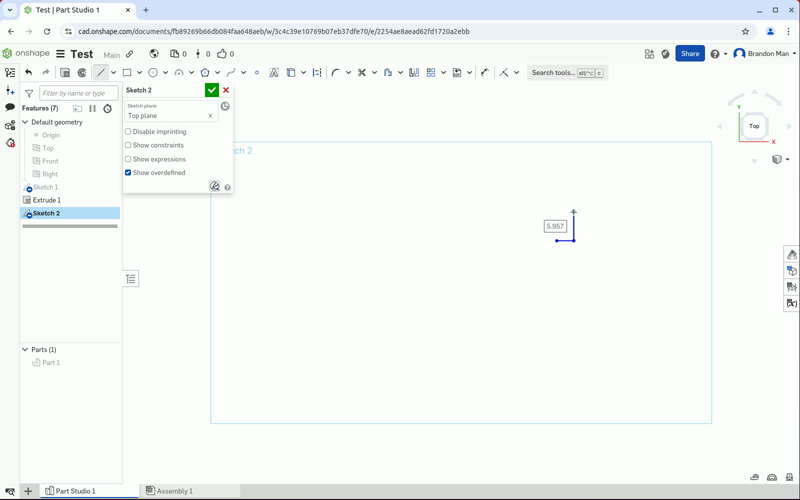
mouse_move(589, 211)
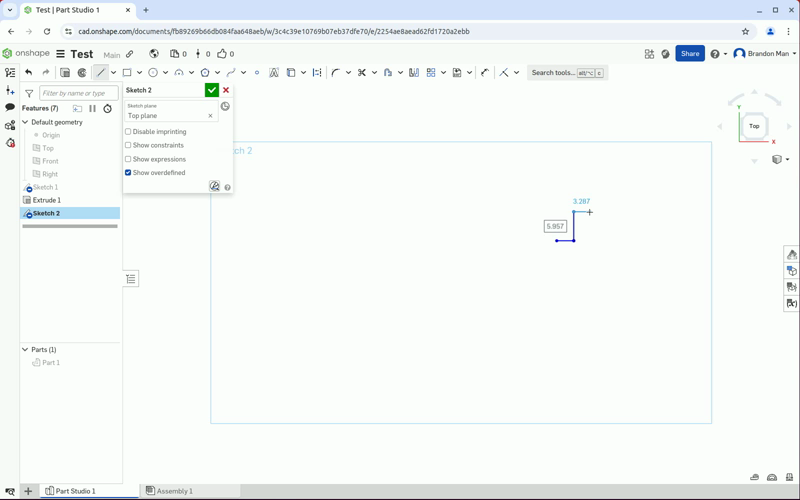
mouse_move(556, 211)
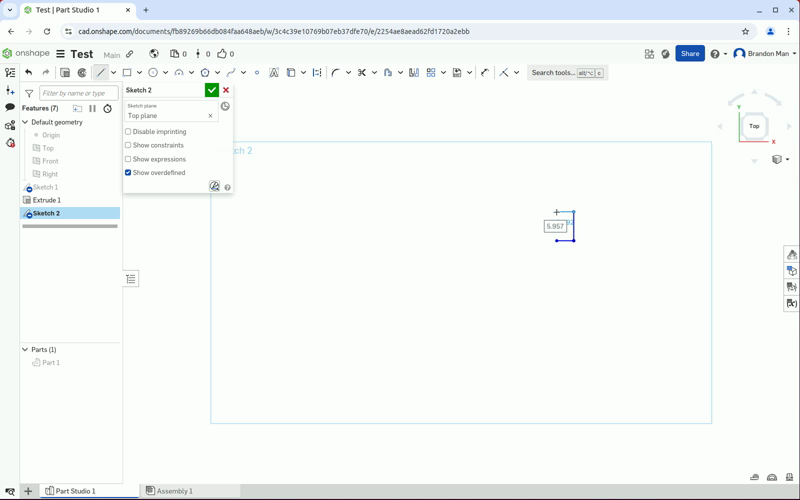
click(556, 211)
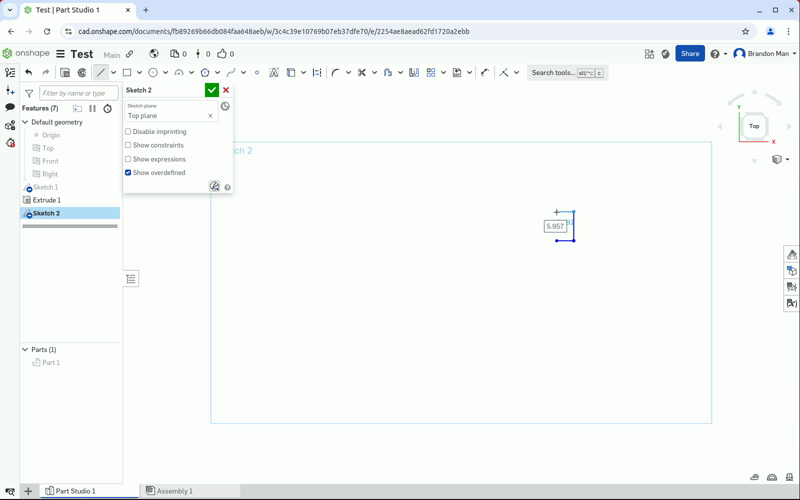
key_up(shift)
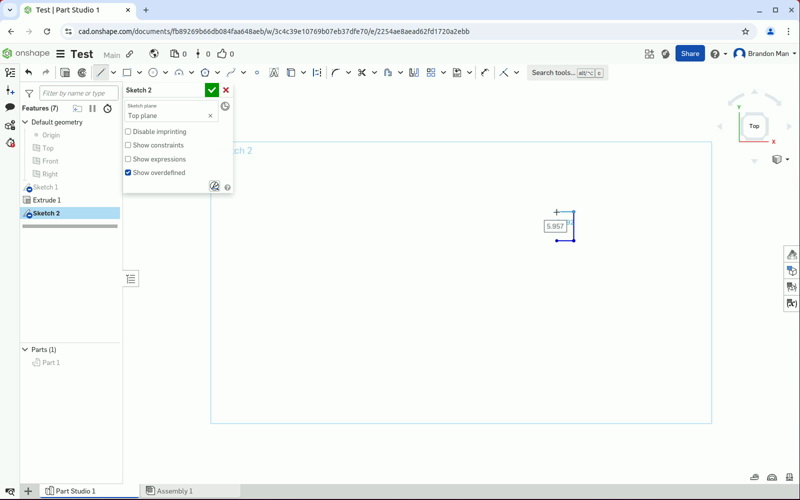
mouse_move(586, 211)
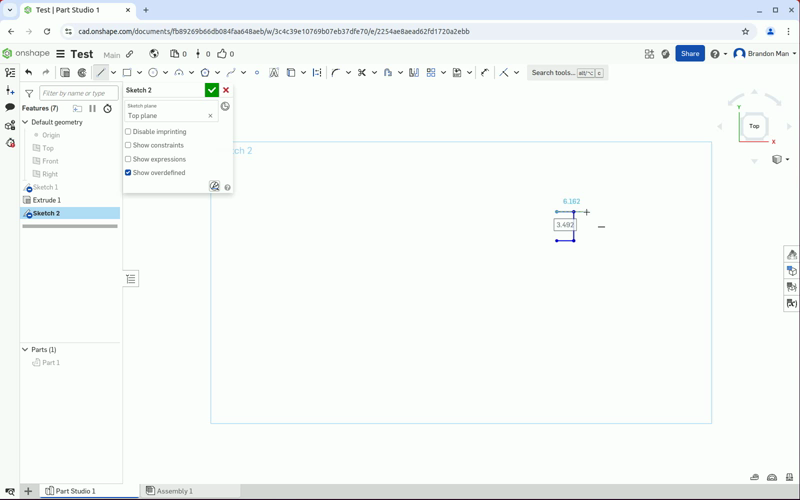
key_down(shift)
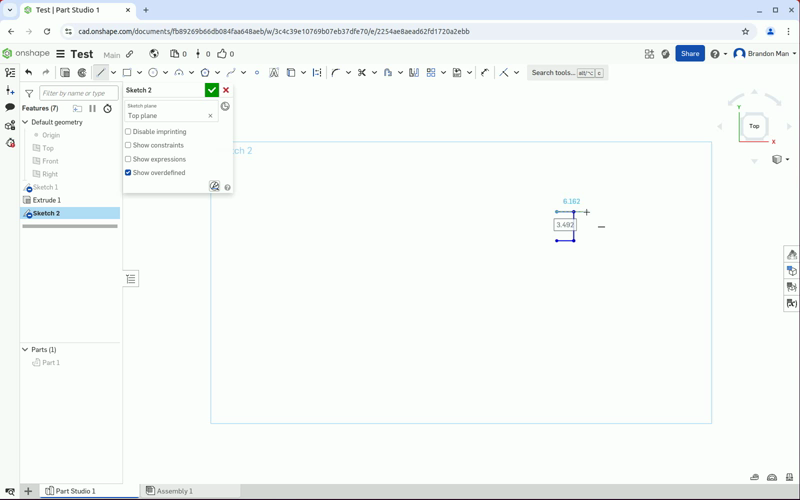
mouse_move(556, 240)
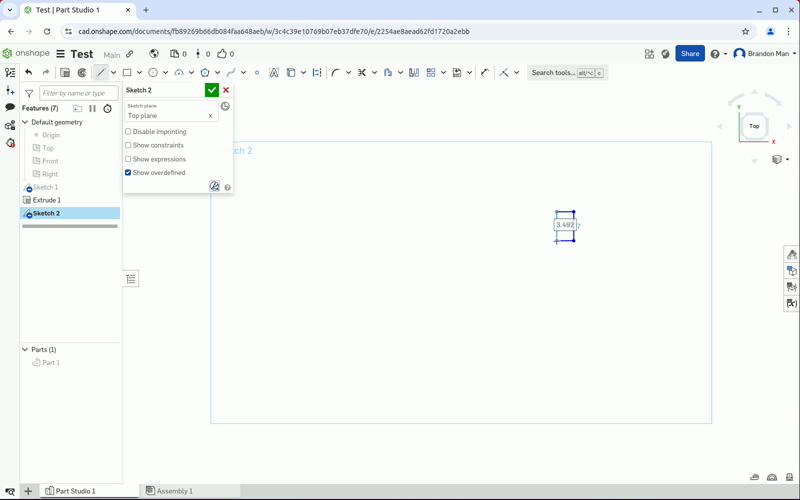
key_up(shift)
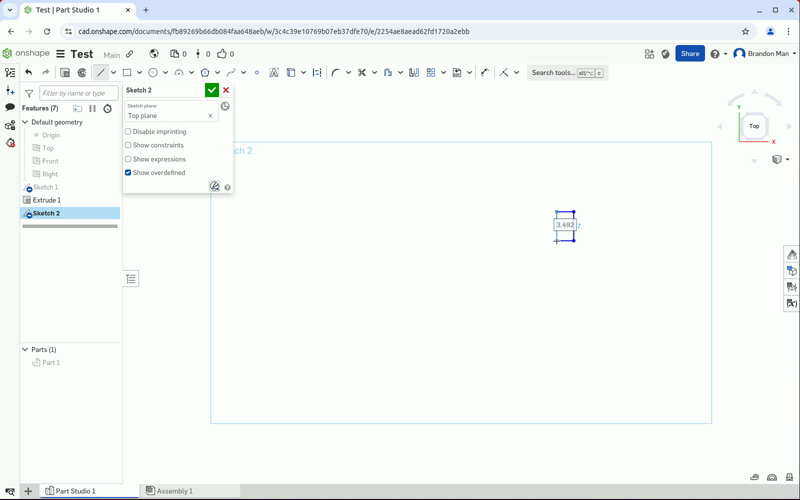
click(556, 240)
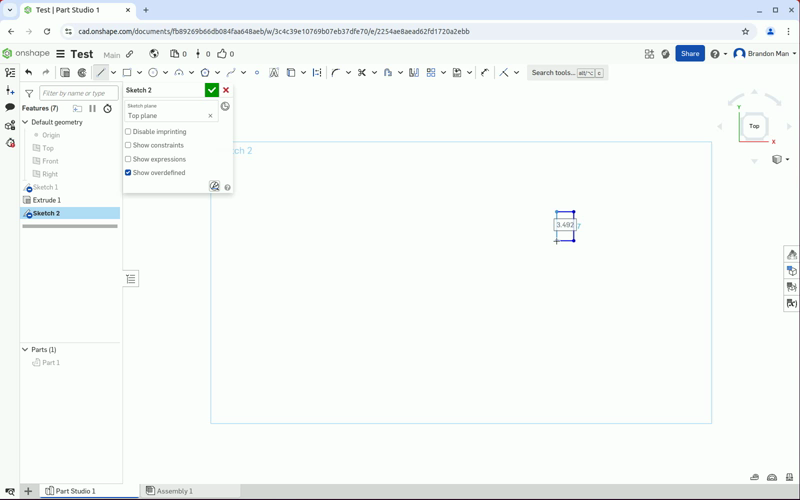
key(esc)
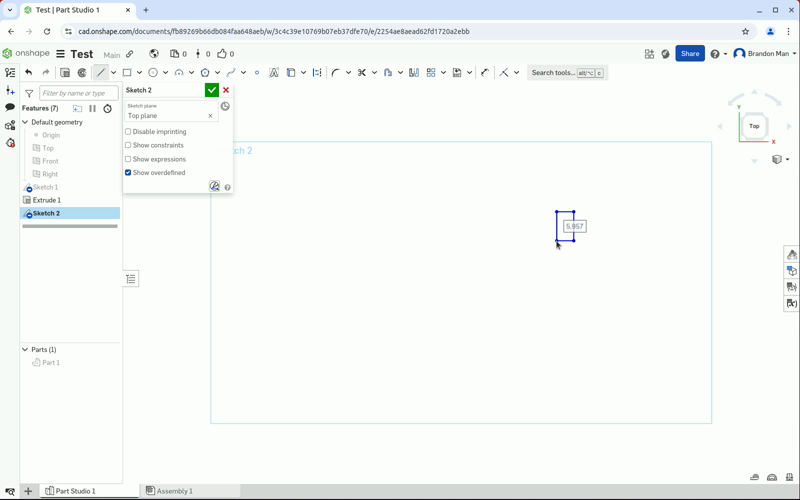
mouse_move(565, 228)
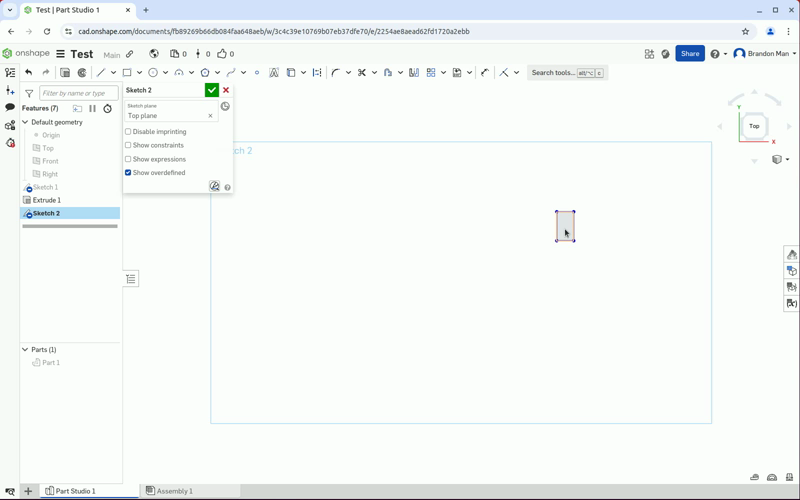
scroll(6)
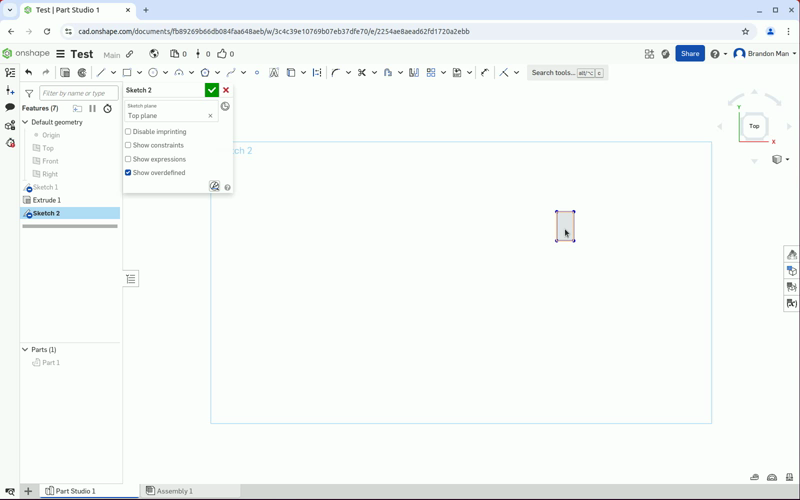
scroll(6)
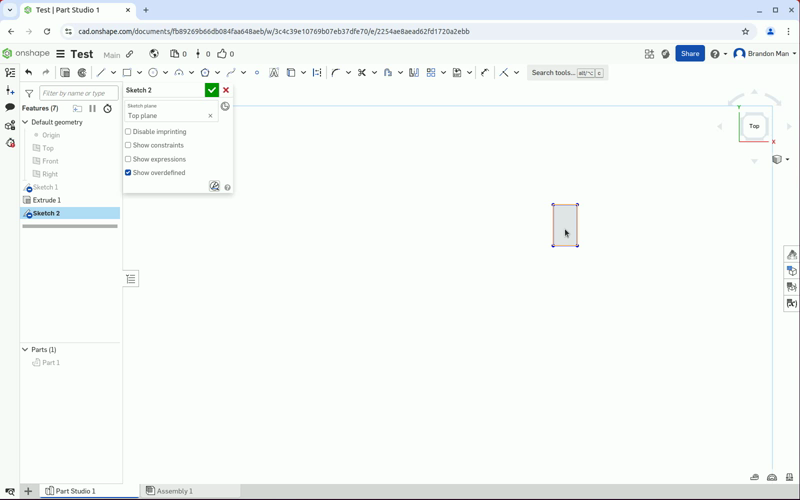
scroll(6)
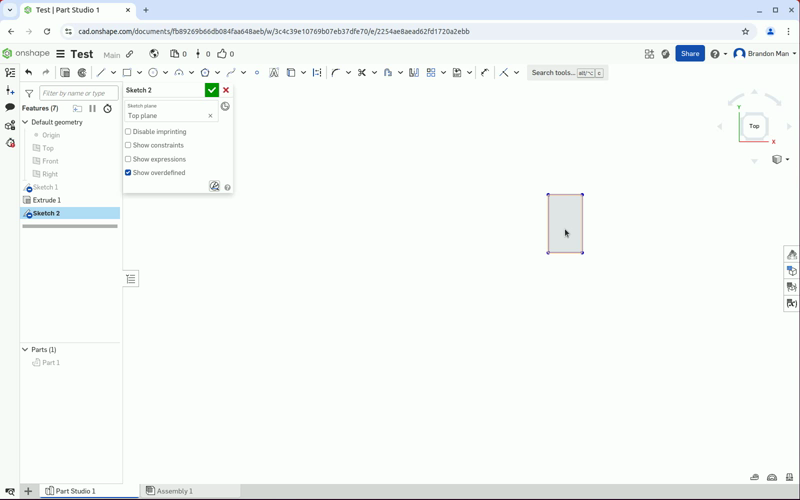
scroll(6)
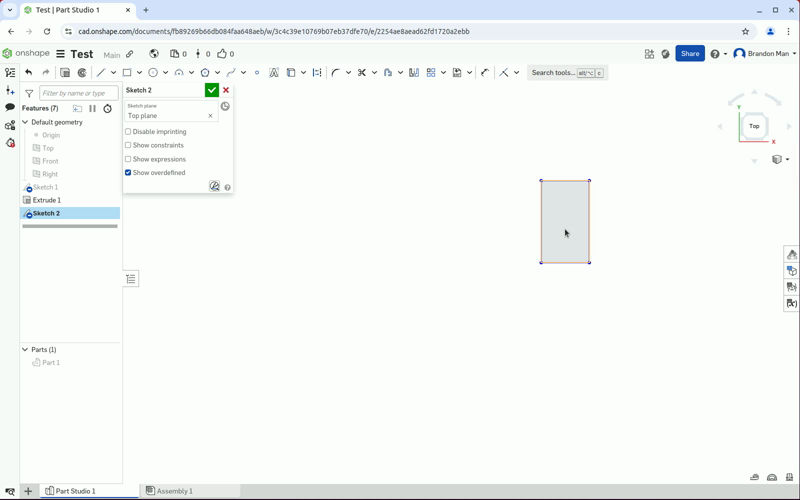
scroll(6)
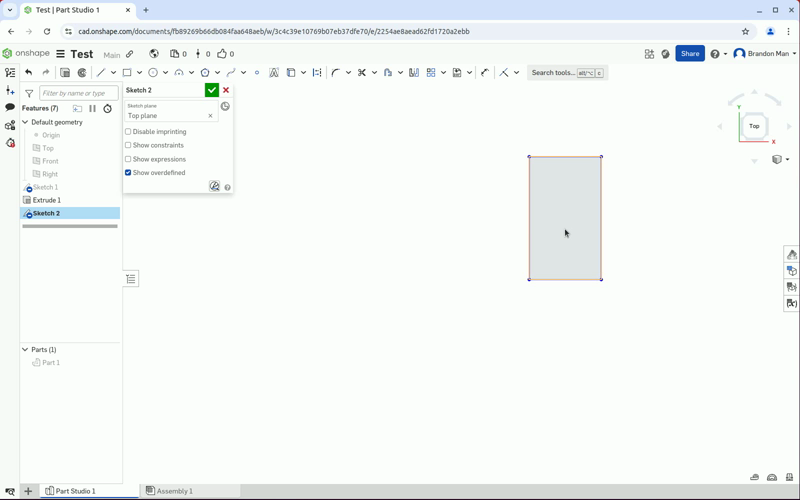
scroll(6)
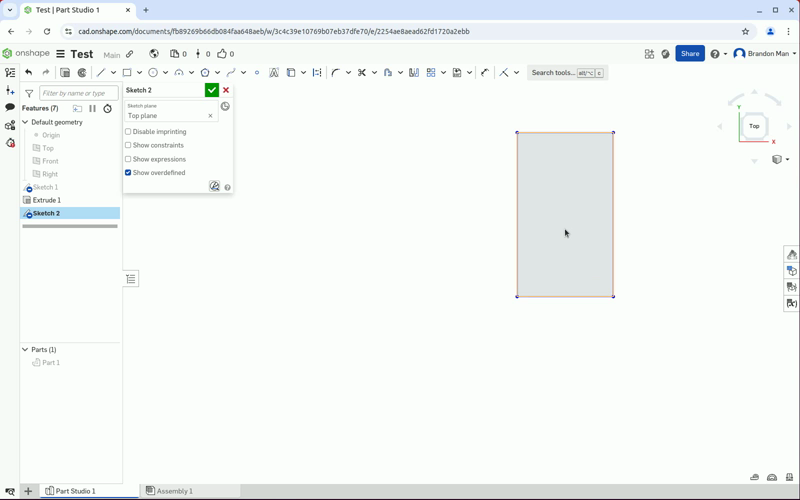
scroll(6)
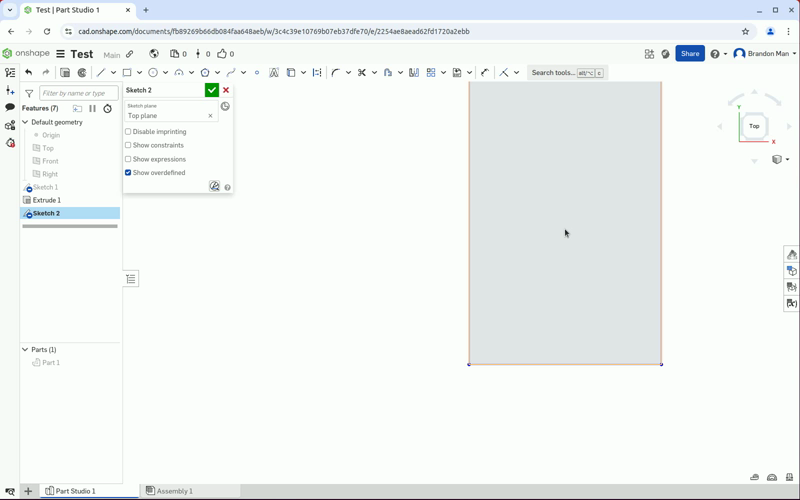
click(565, 228)
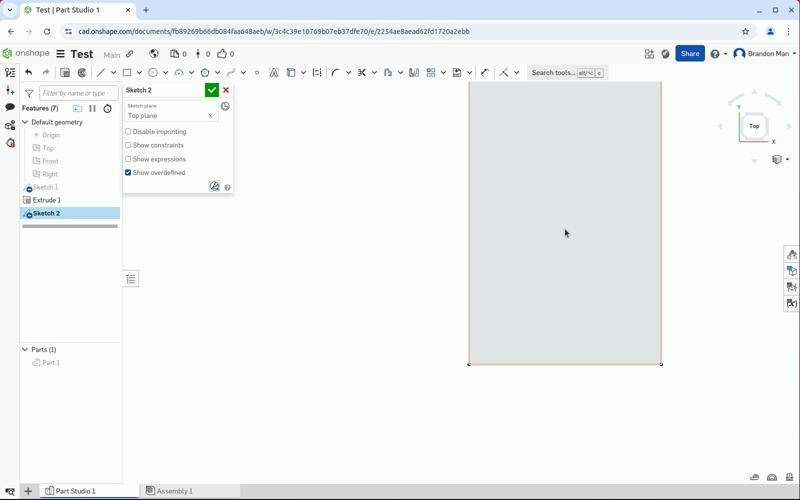
scroll(-6)
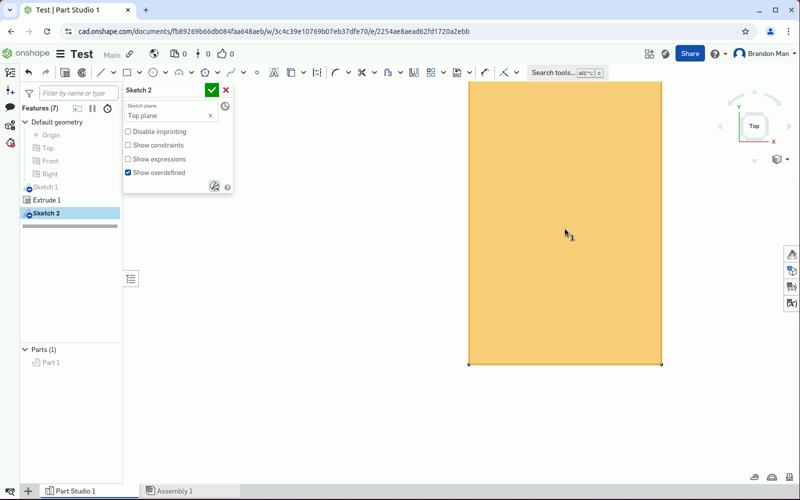
scroll(-6)
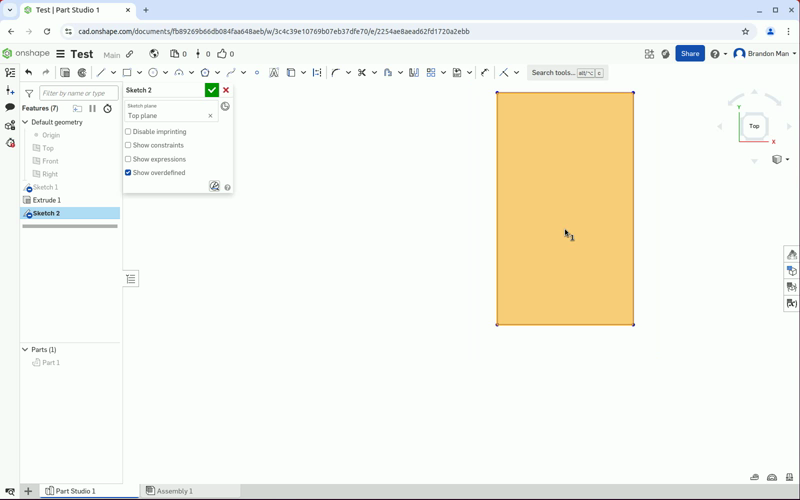
scroll(-6)
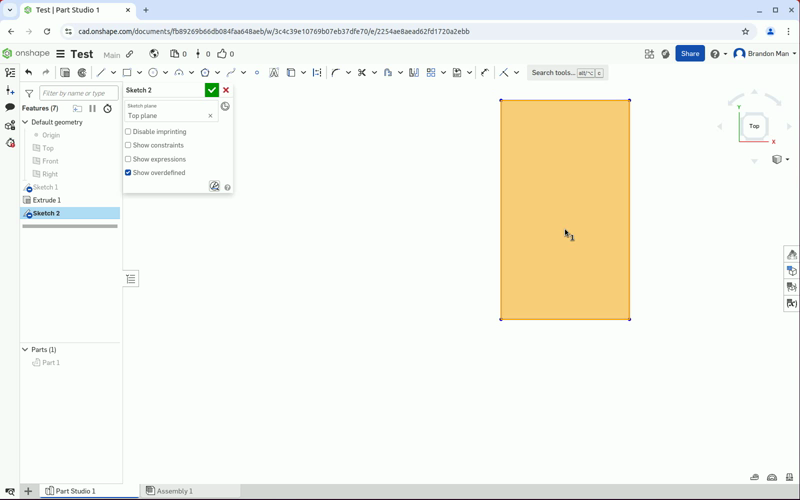
scroll(-6)
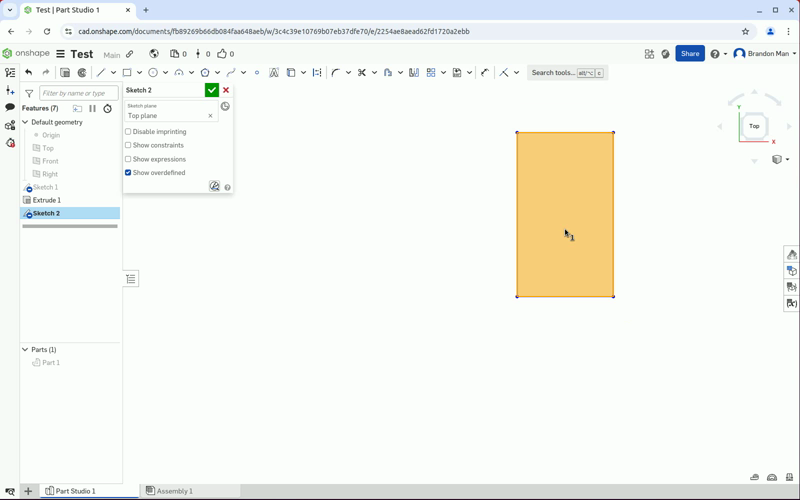
scroll(-6)
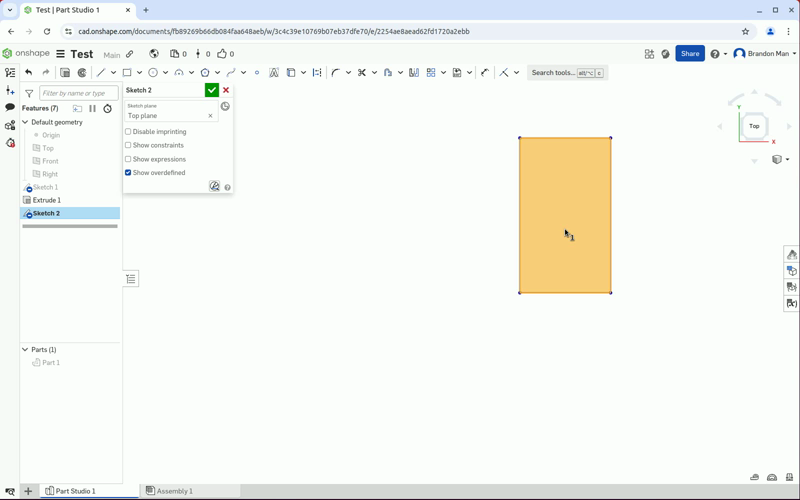
scroll(-6)
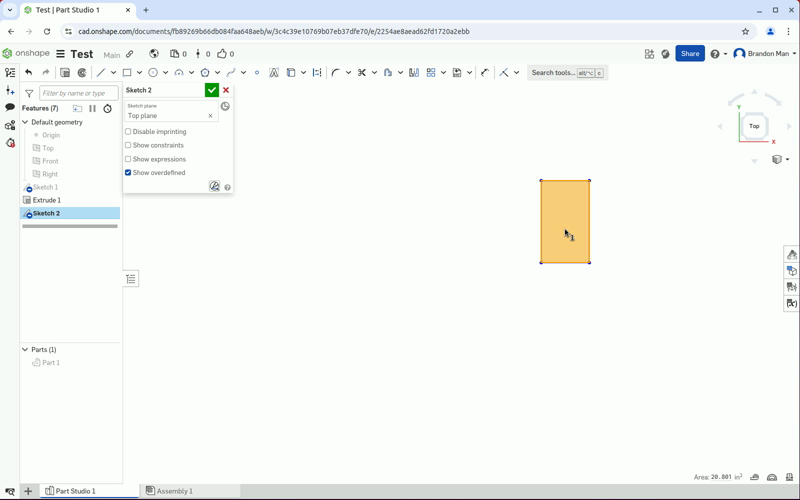
scroll(-6)
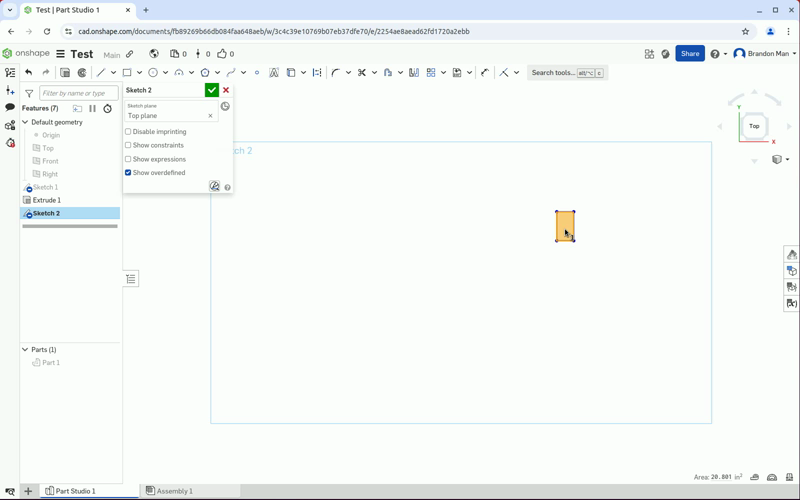
mouse_move(73, 352)
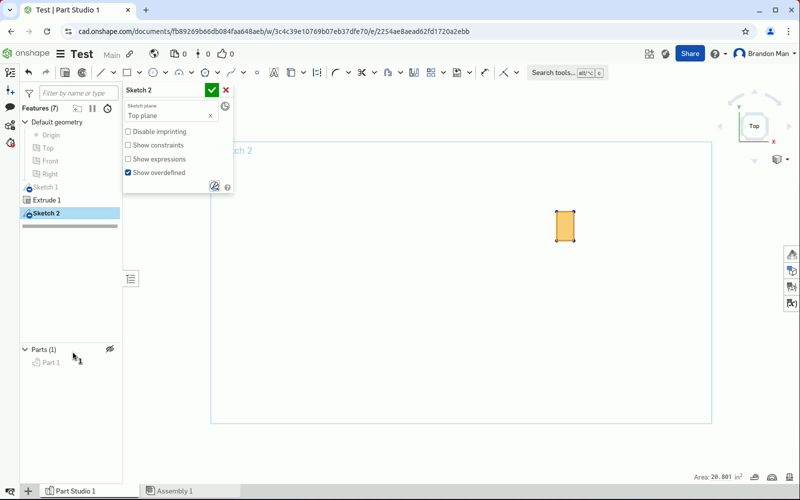
key(shift+y)
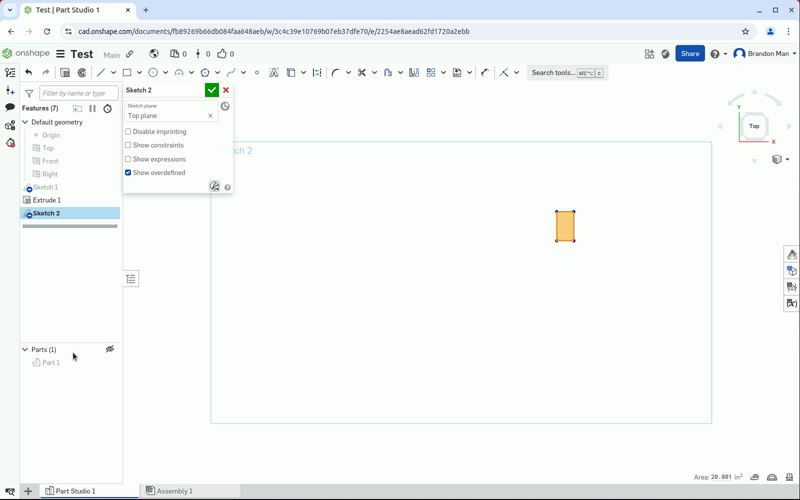
key(shift+e)
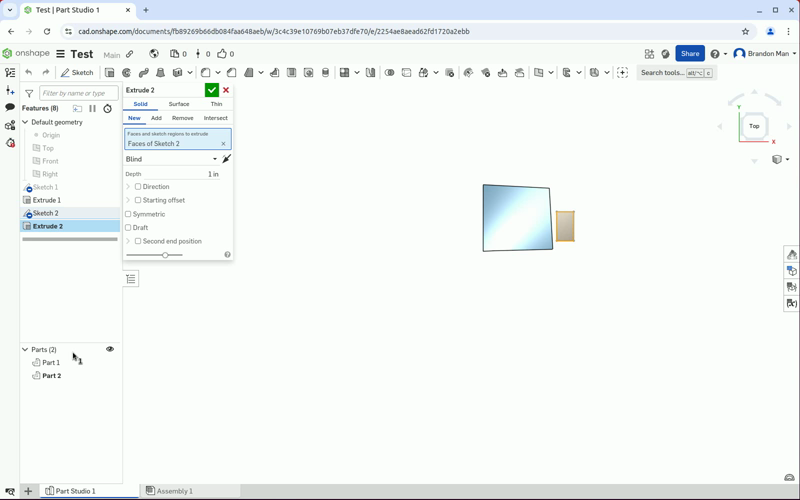
mouse_move(143, 106)
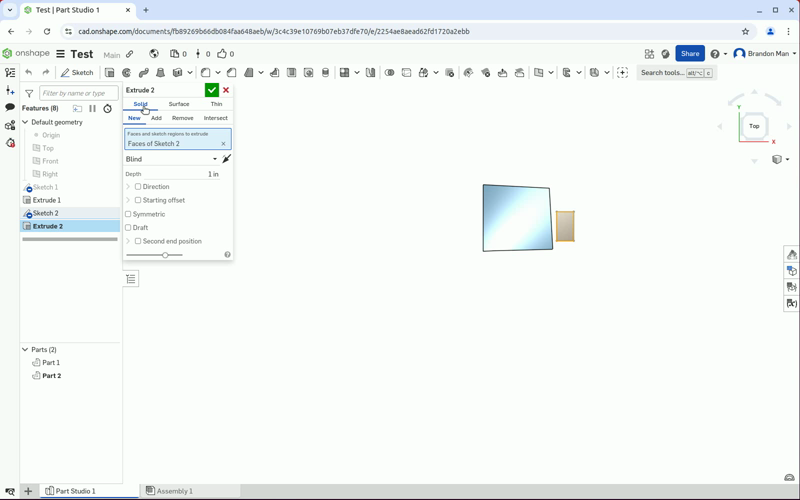
click(143, 106)
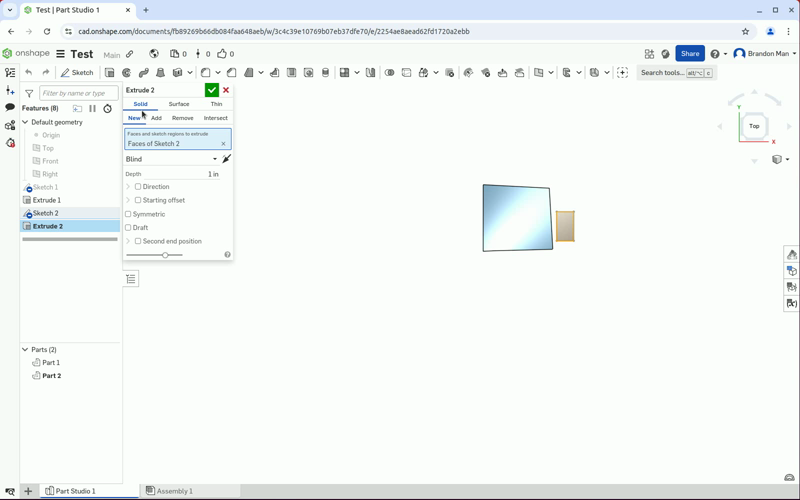
mouse_move(137, 120)
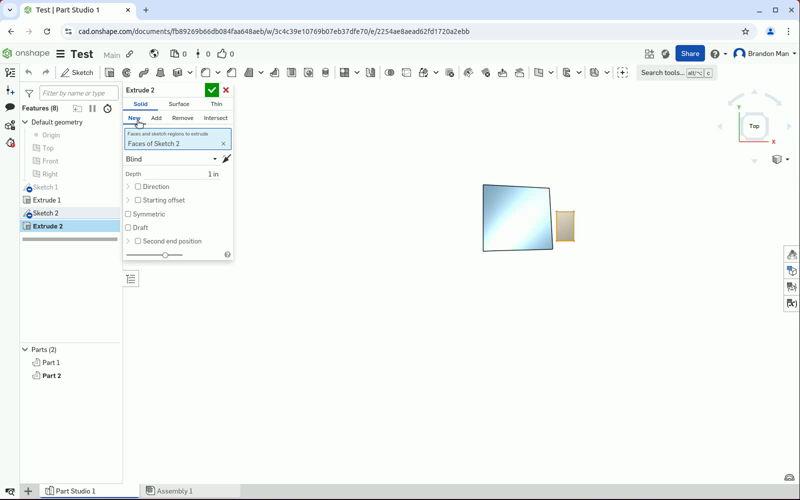
click(137, 120)
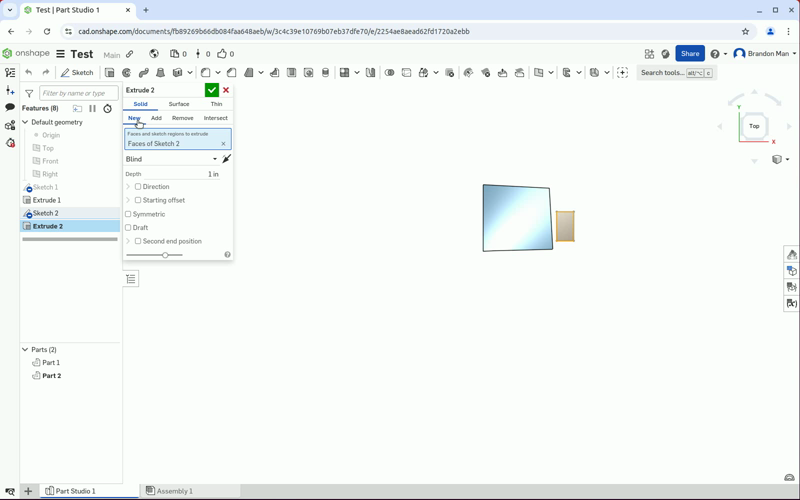
key(tab, 4)
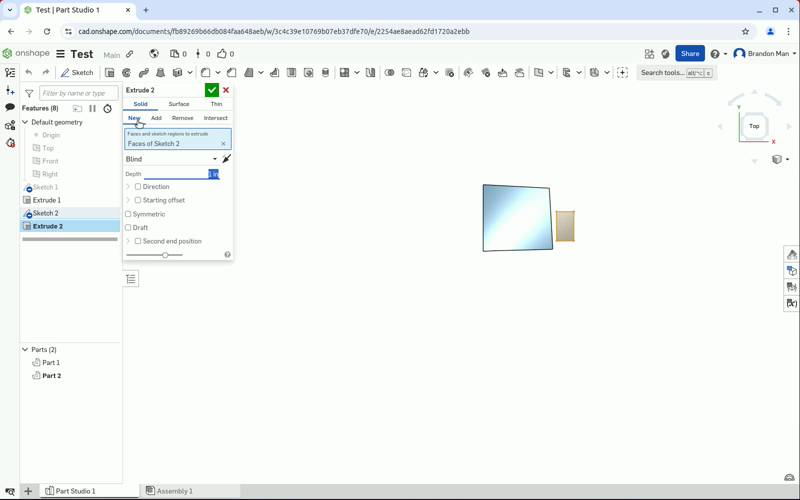
text(14.683)
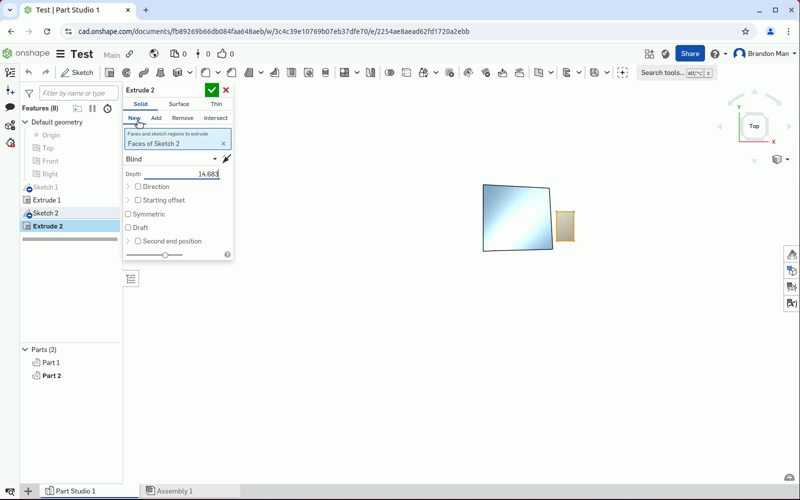
key(enter)
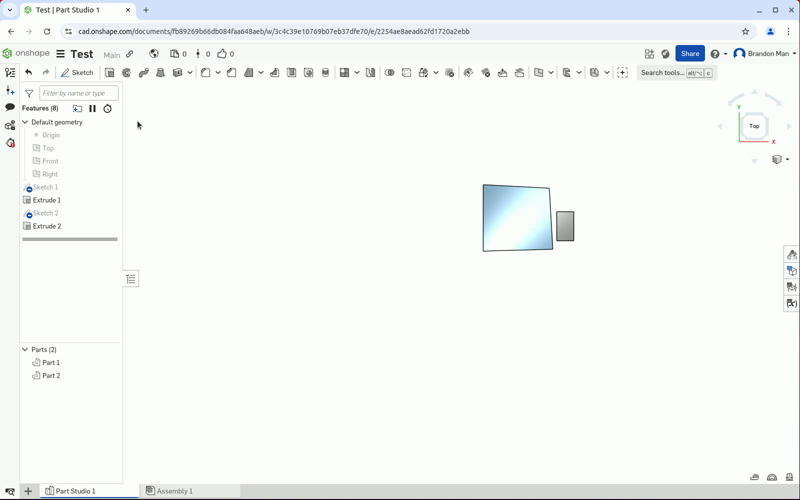
key(shift+h)
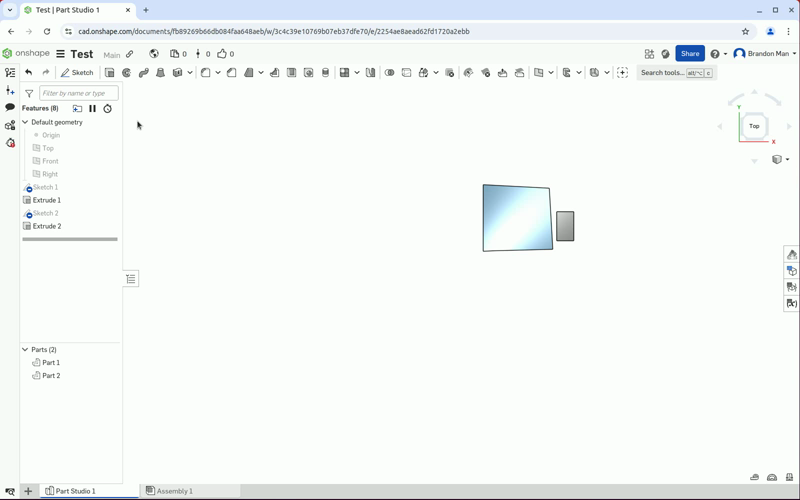
key(shift+h)
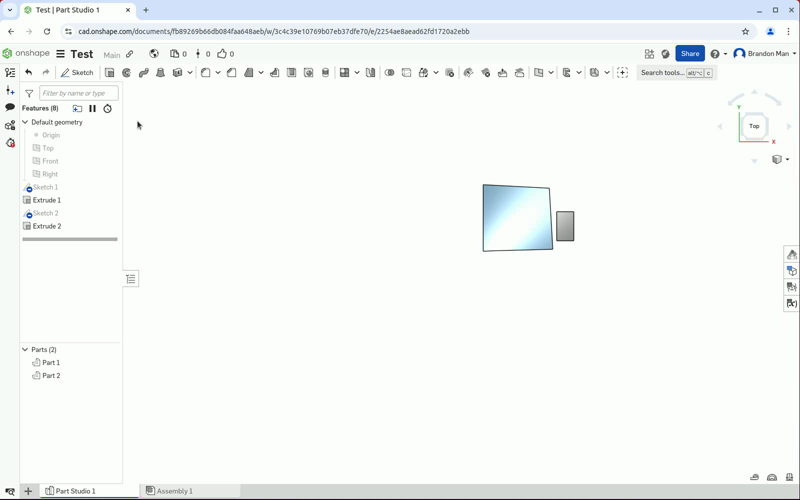
mouse_move(73, 189)
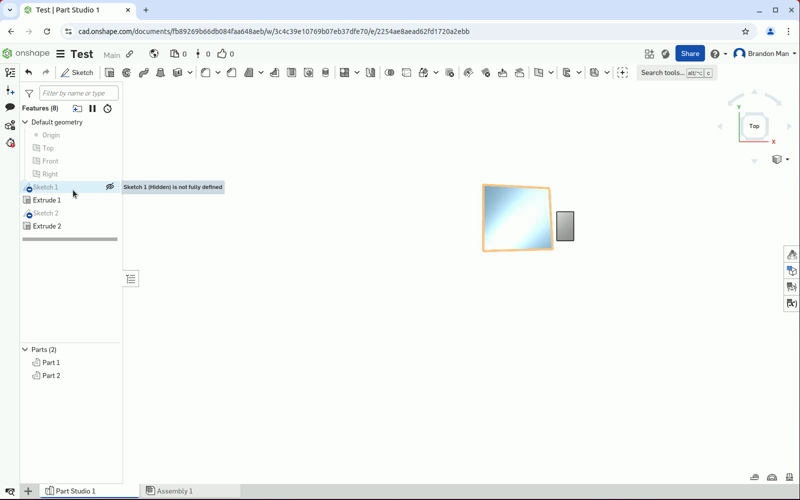
click(73, 189)
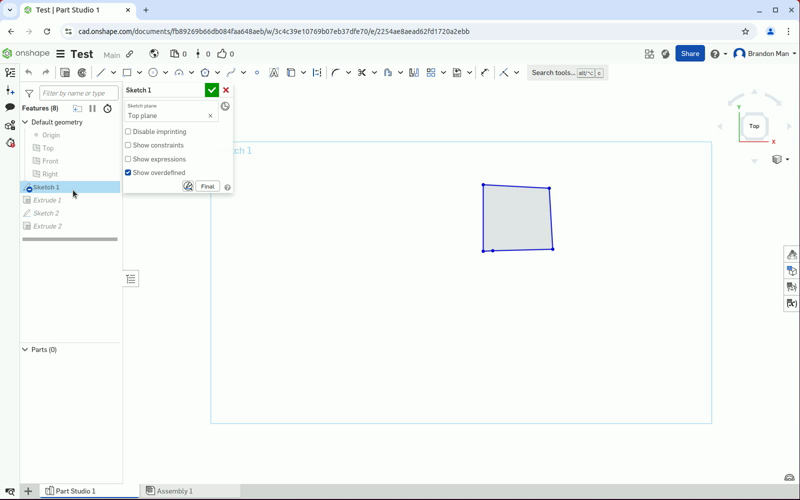
mouse_move(229, 92)
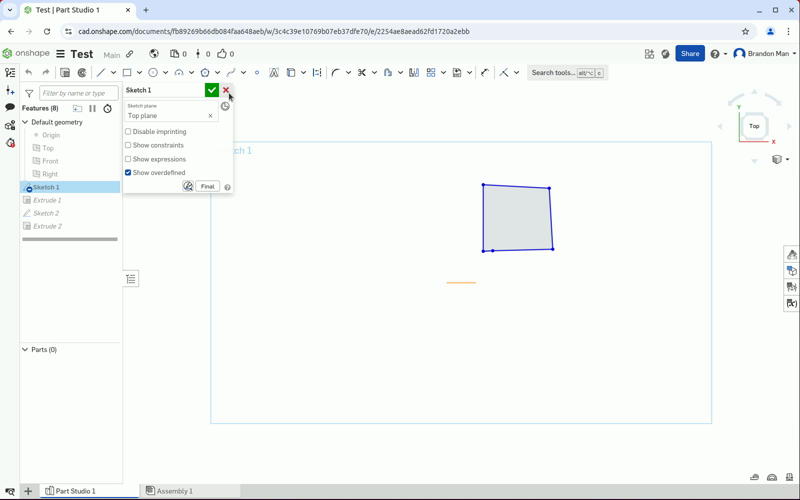
click(229, 92)
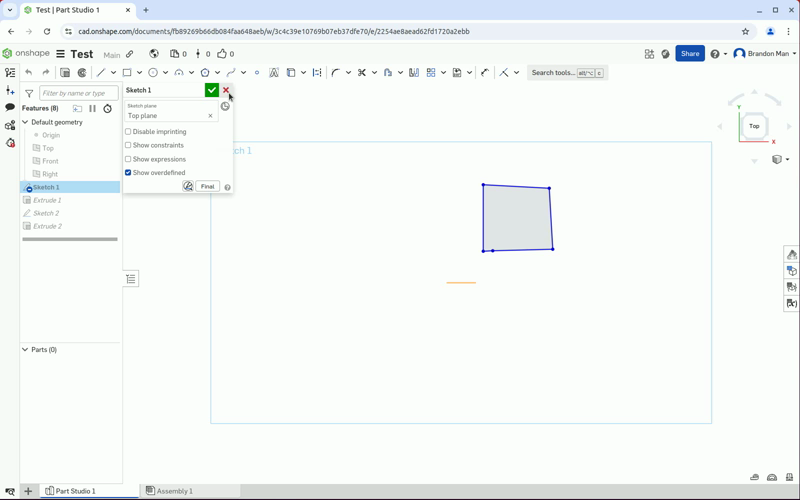
key(shift+s)
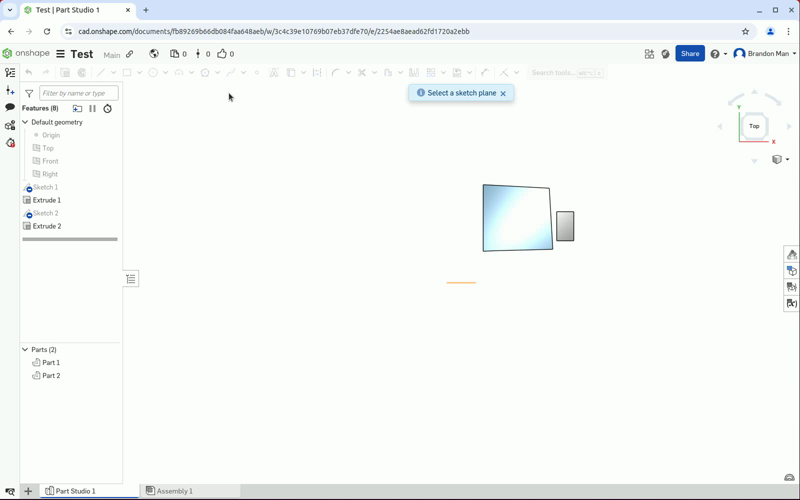
mouse_move(73, 150)
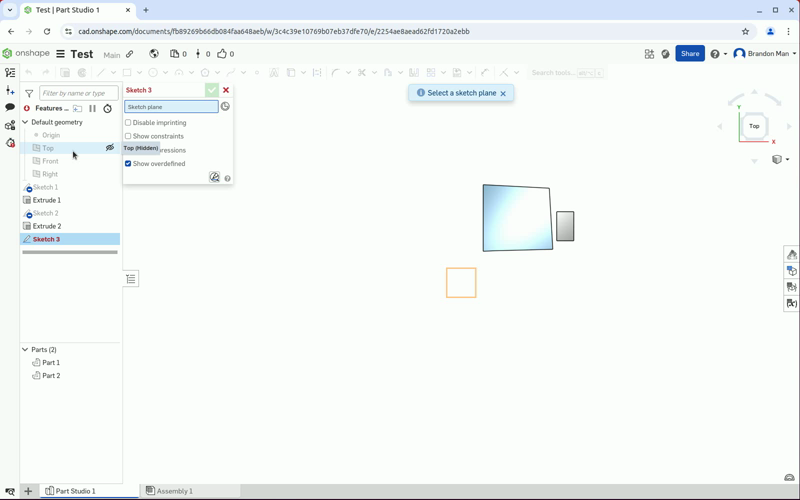
click(73, 150)
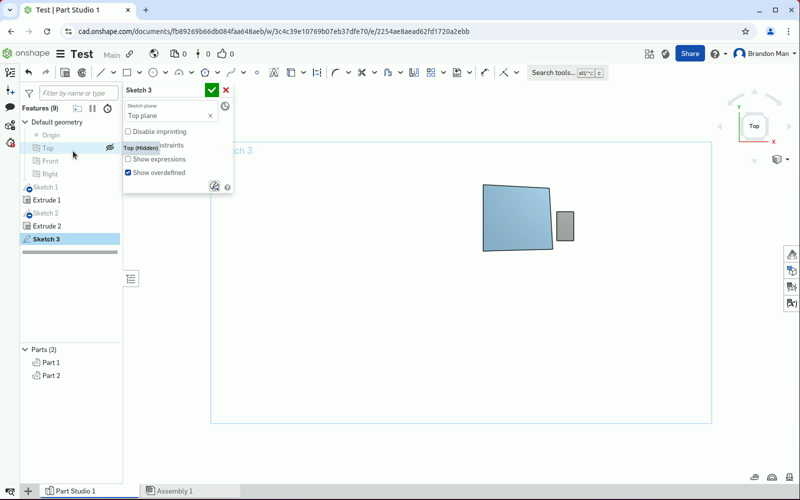
mouse_move(73, 352)
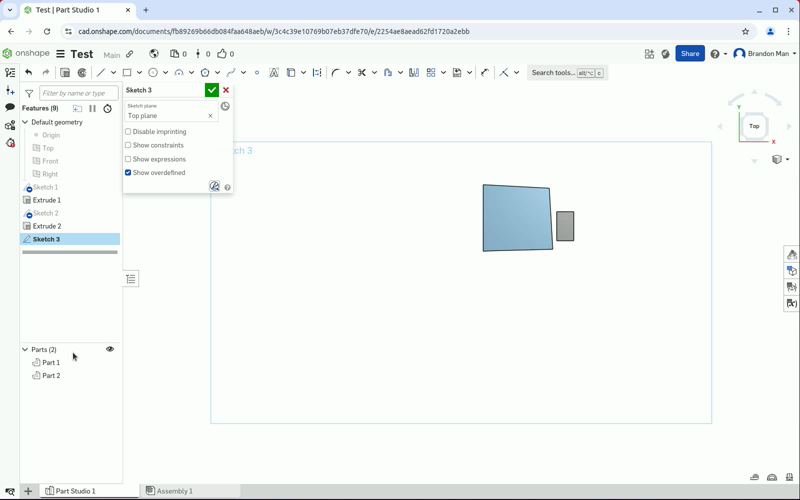
key(y)
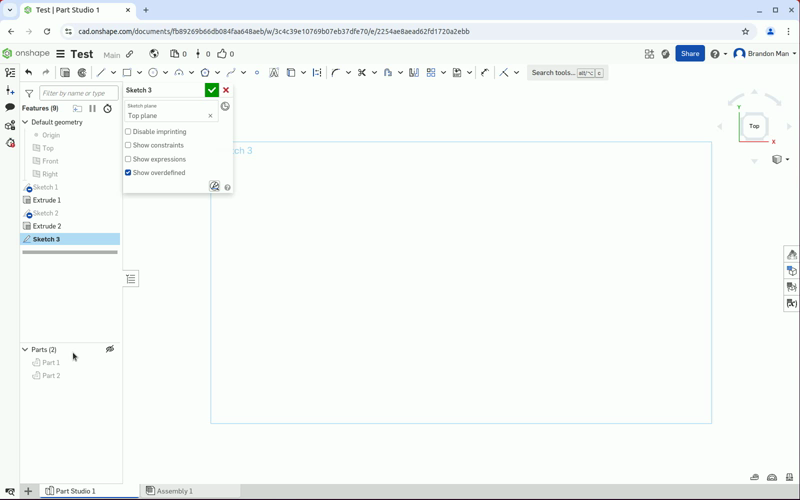
key(l)
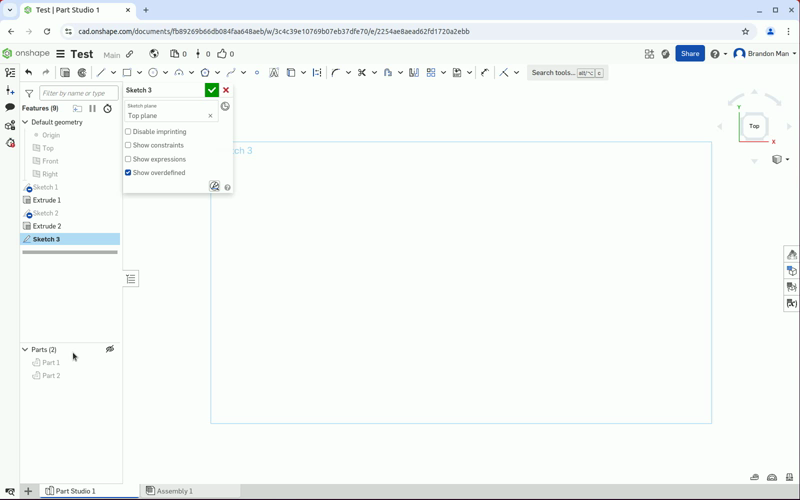
key_down(shift)
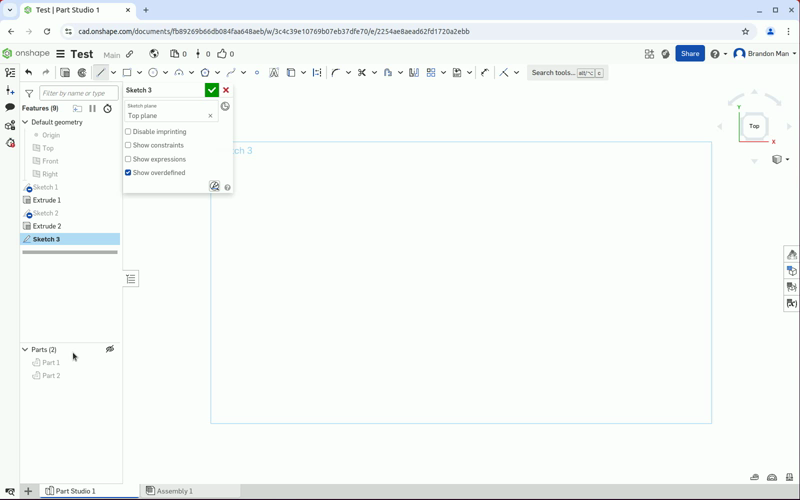
mouse_move(487, 278)
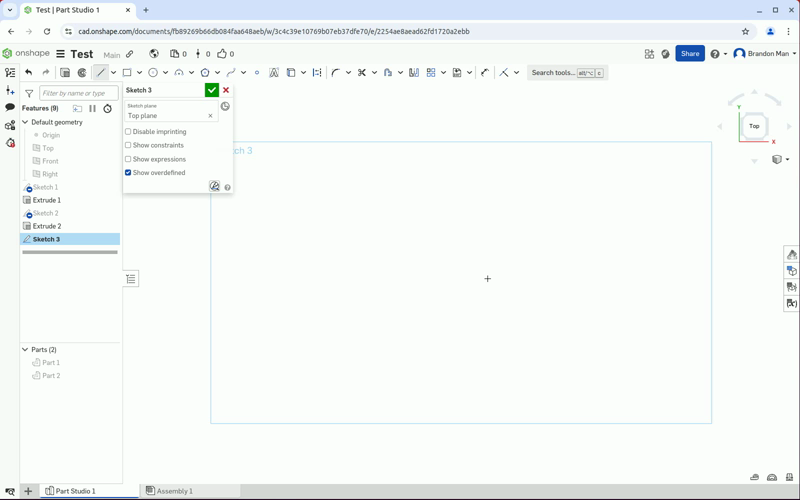
click(487, 278)
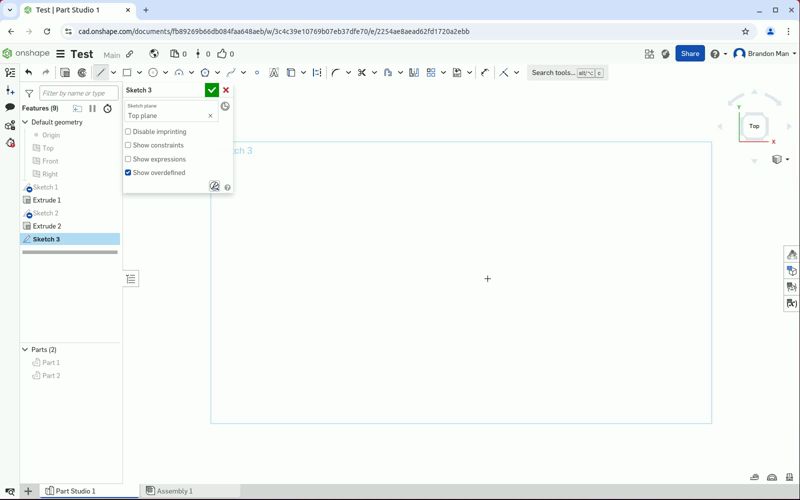
key_up(shift)
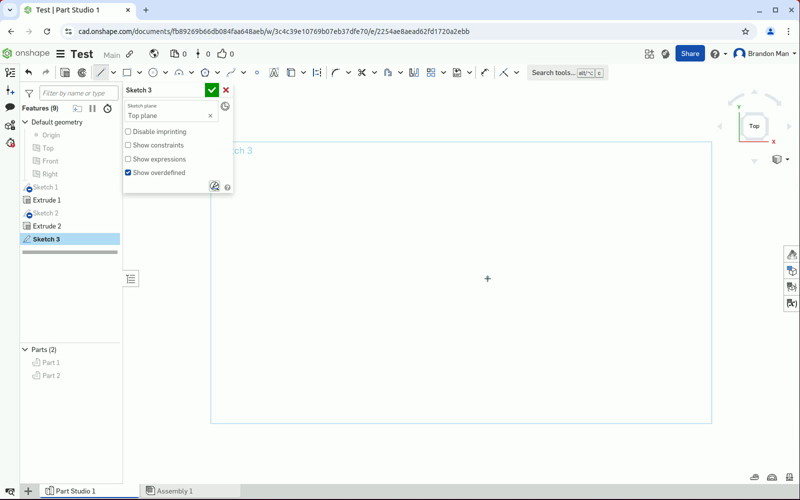
key_down(shift)
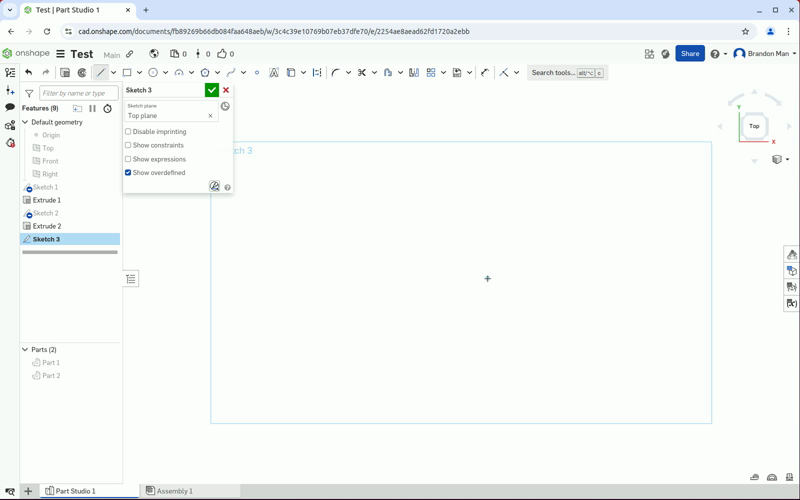
mouse_move(517, 278)
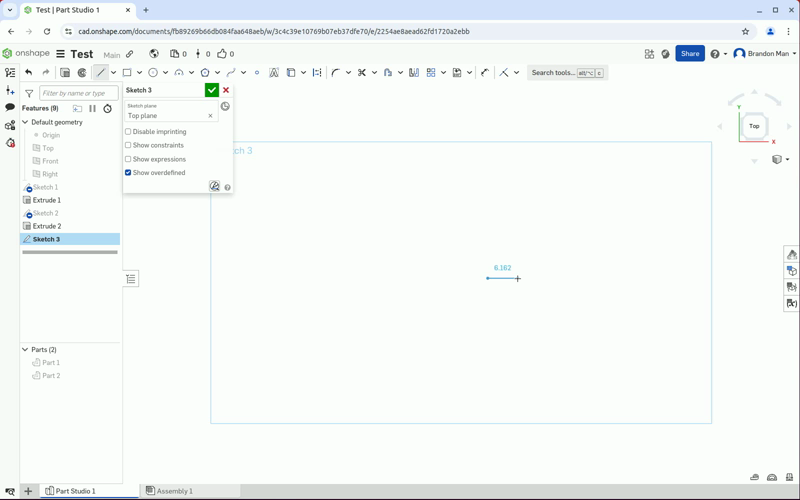
mouse_move(525, 278)
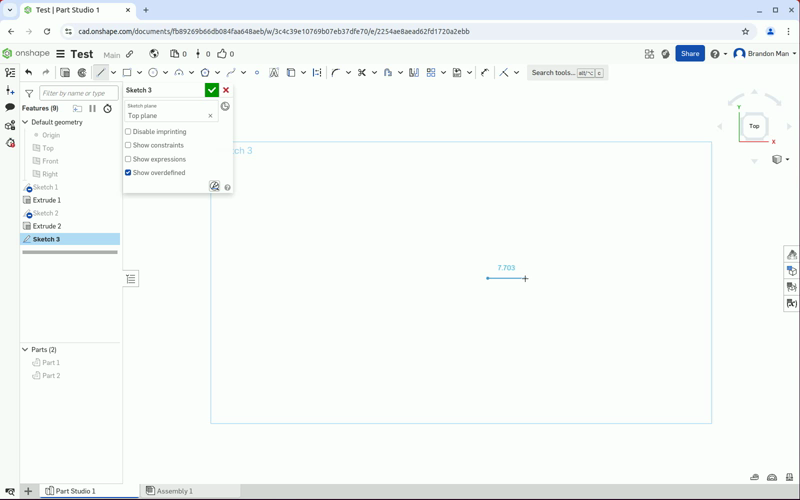
click(525, 278)
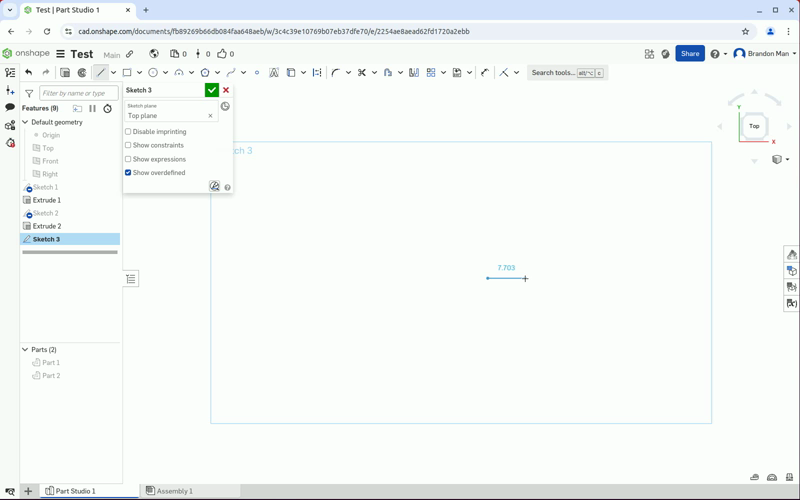
key_up(shift)
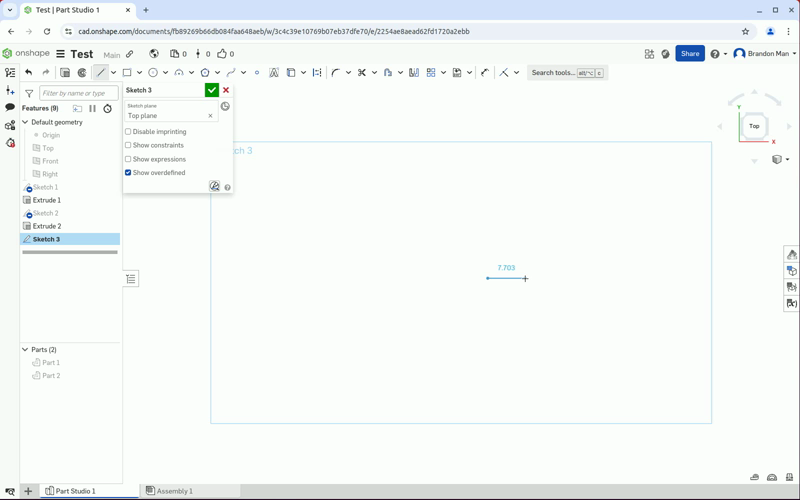
key_down(shift)
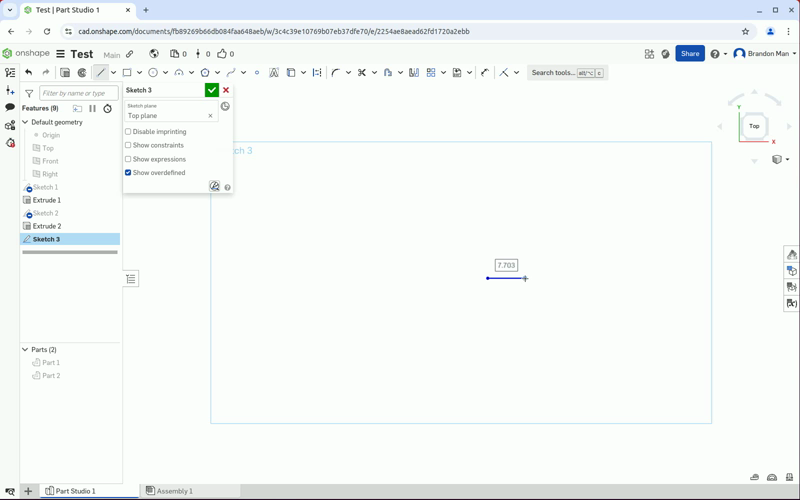
mouse_move(555, 278)
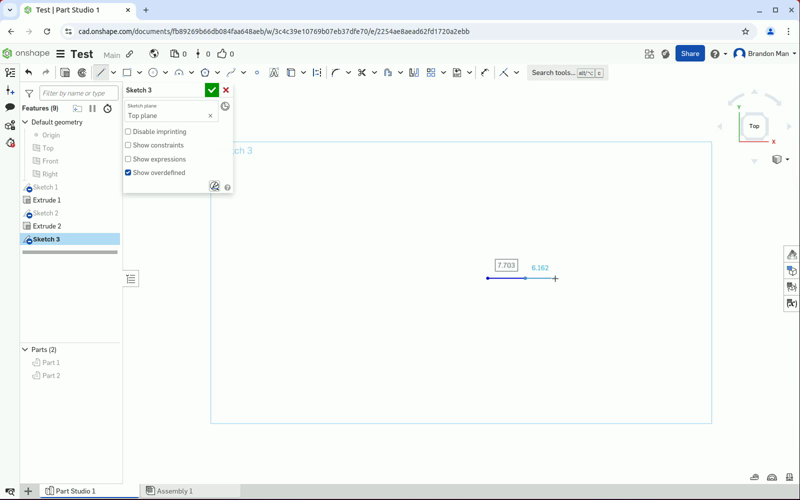
mouse_move(525, 263)
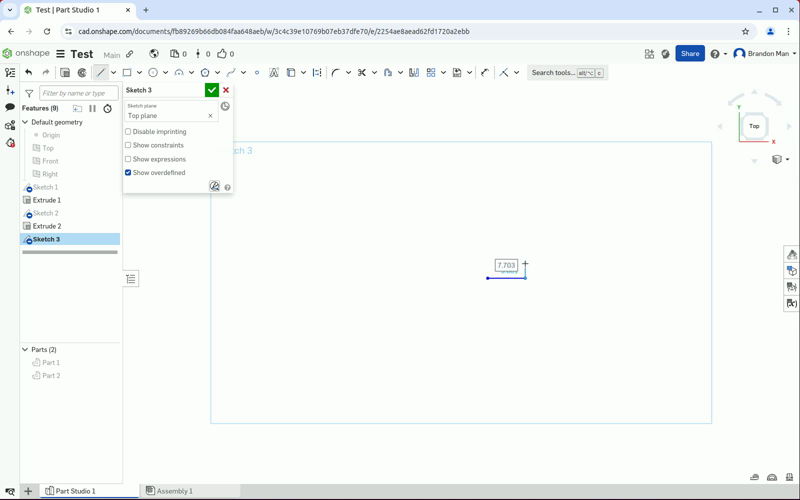
click(525, 263)
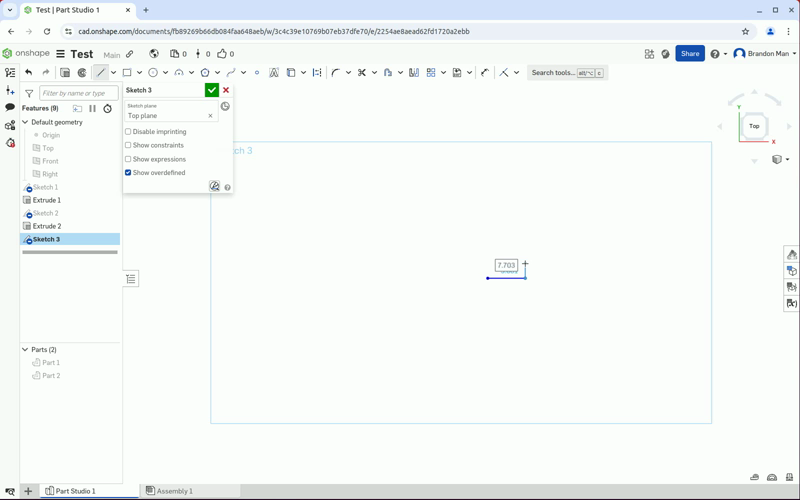
key_up(shift)
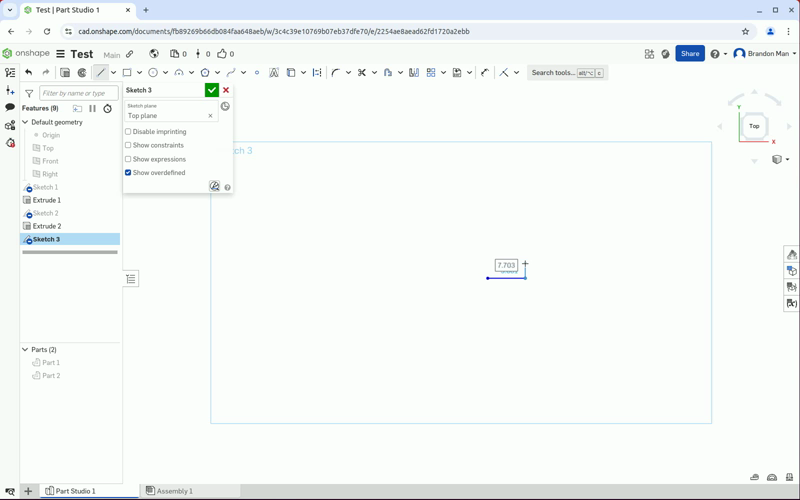
key_down(shift)
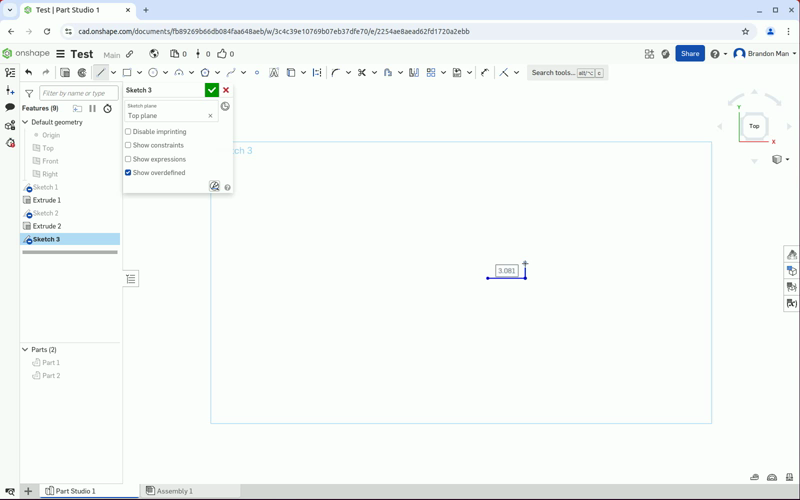
mouse_move(555, 263)
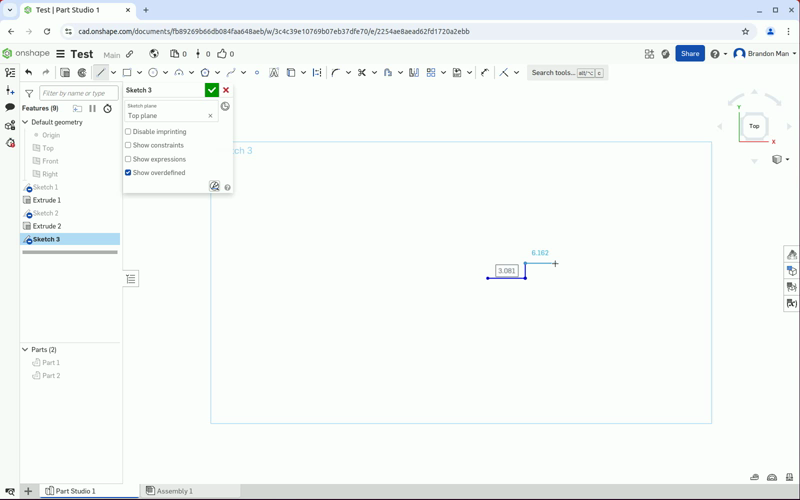
mouse_move(487, 263)
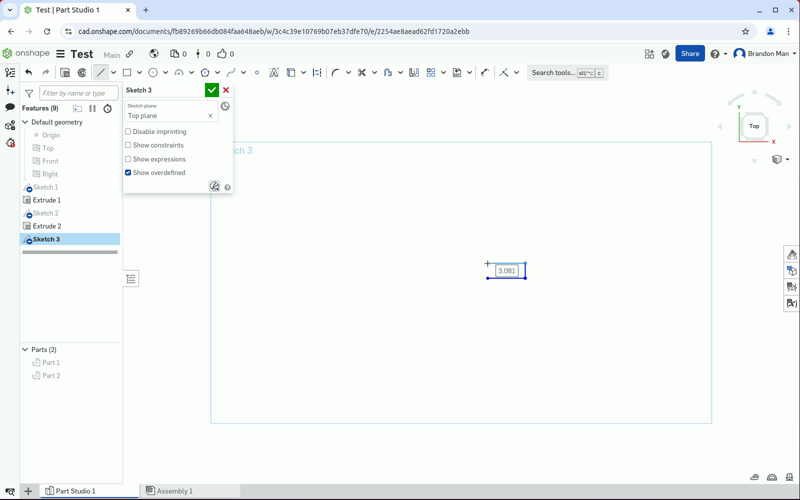
click(487, 263)
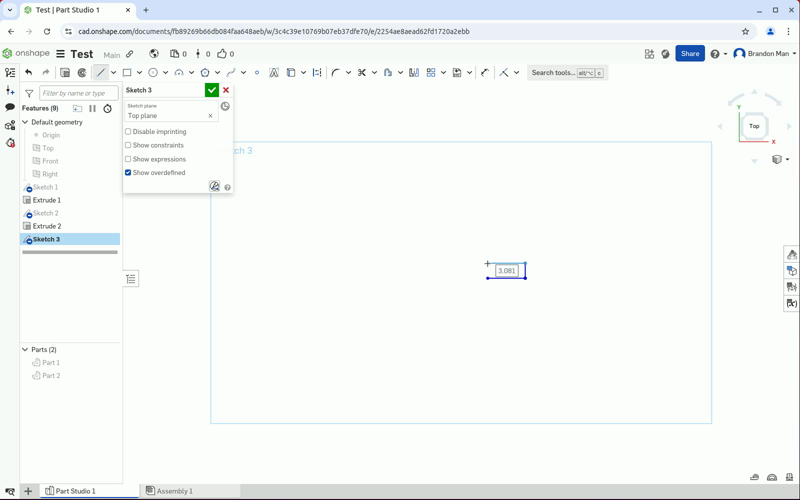
key_up(shift)
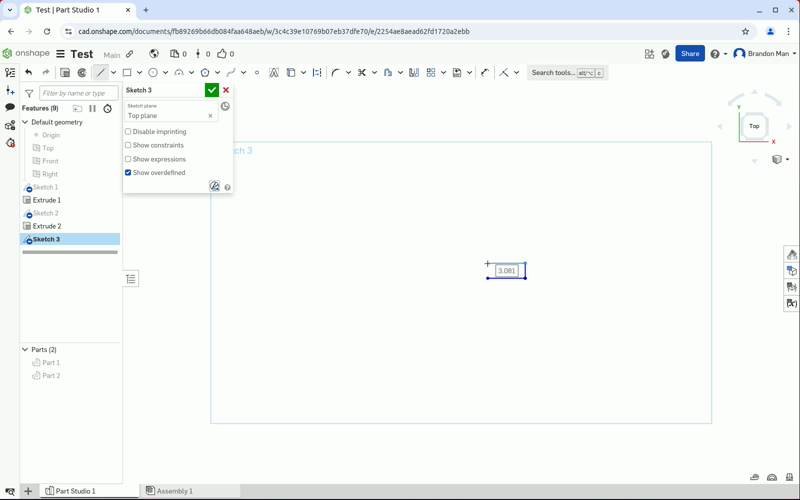
mouse_move(517, 263)
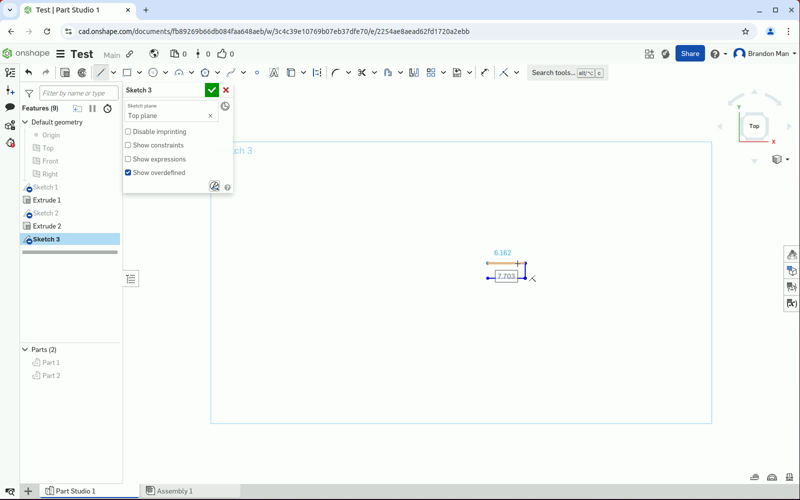
key_down(shift)
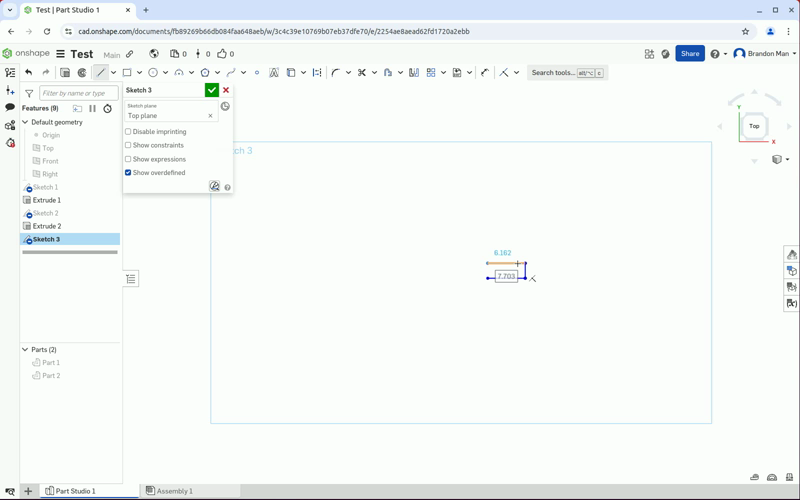
mouse_move(487, 278)
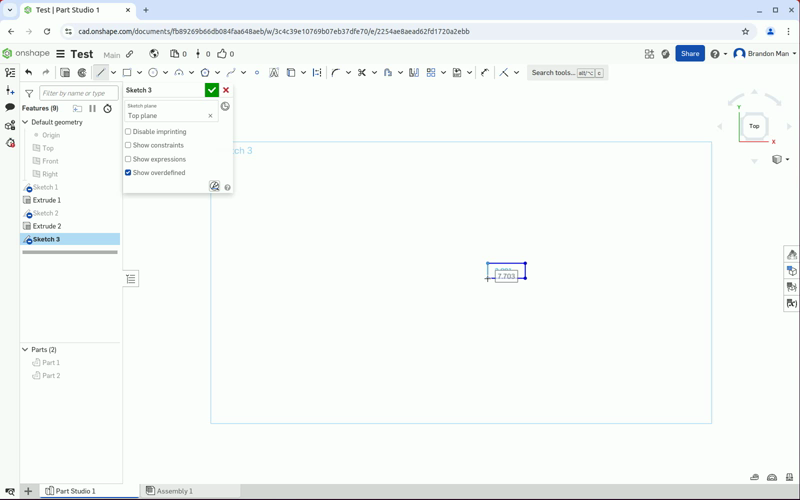
key_up(shift)
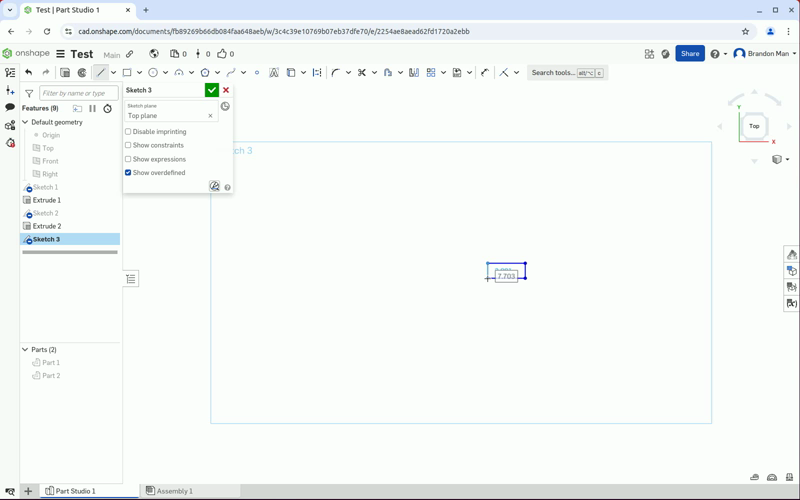
click(487, 278)
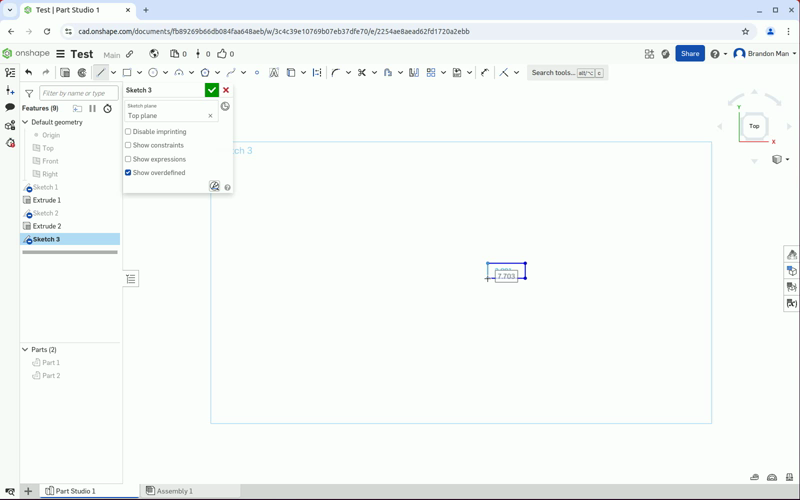
key(esc)
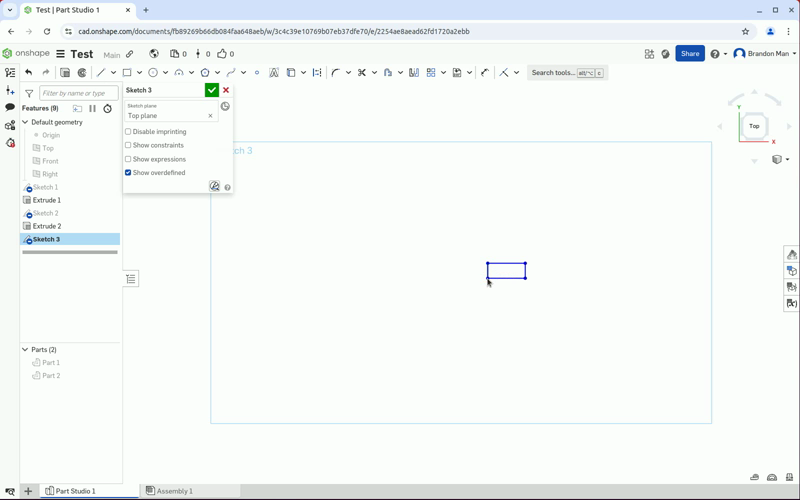
mouse_move(511, 264)
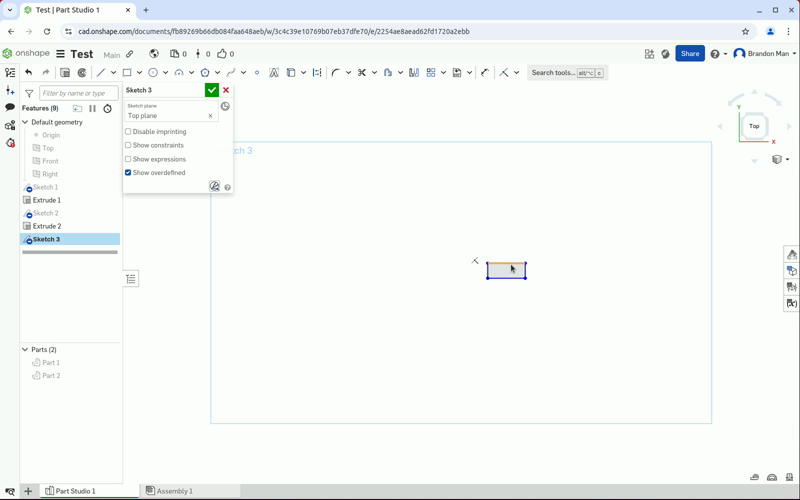
scroll(6)
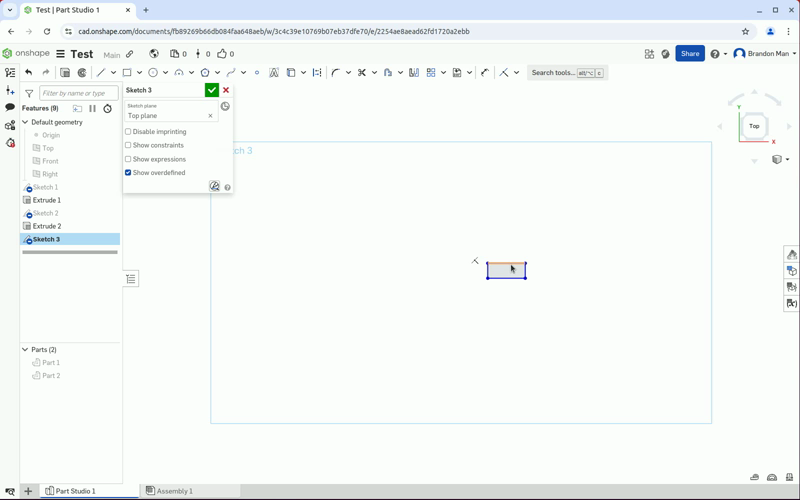
scroll(6)
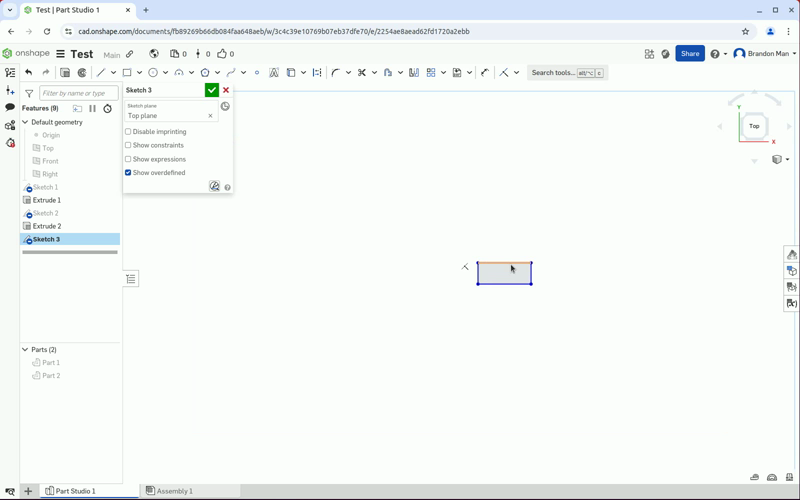
scroll(6)
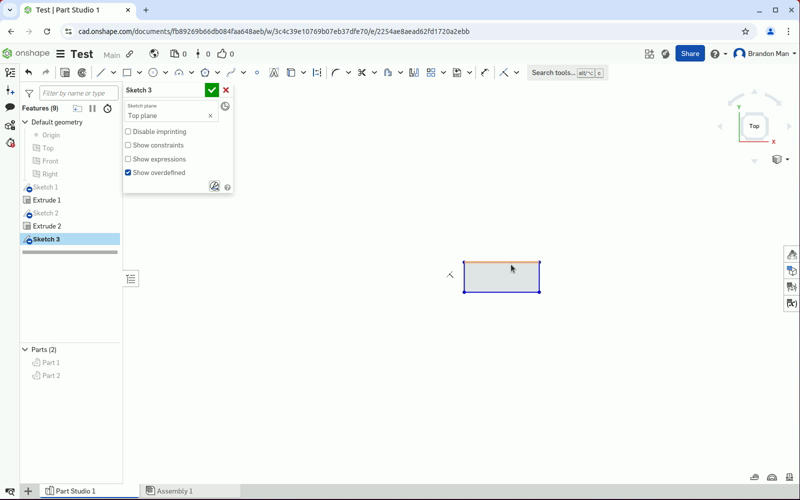
scroll(6)
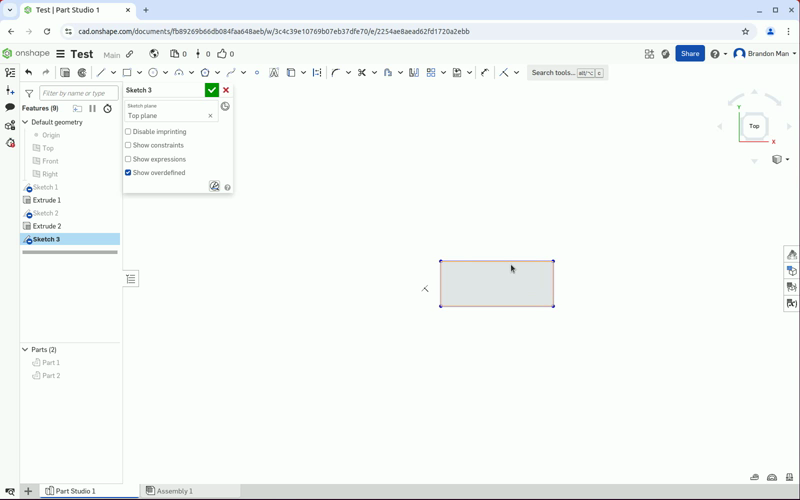
scroll(6)
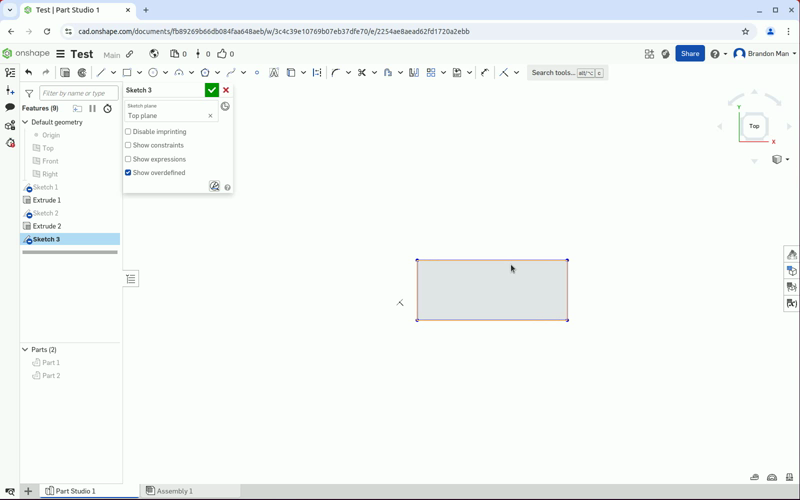
scroll(6)
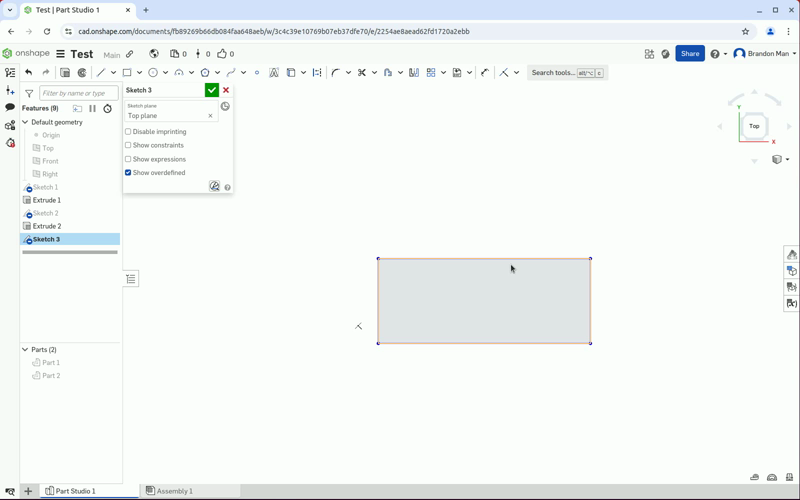
scroll(6)
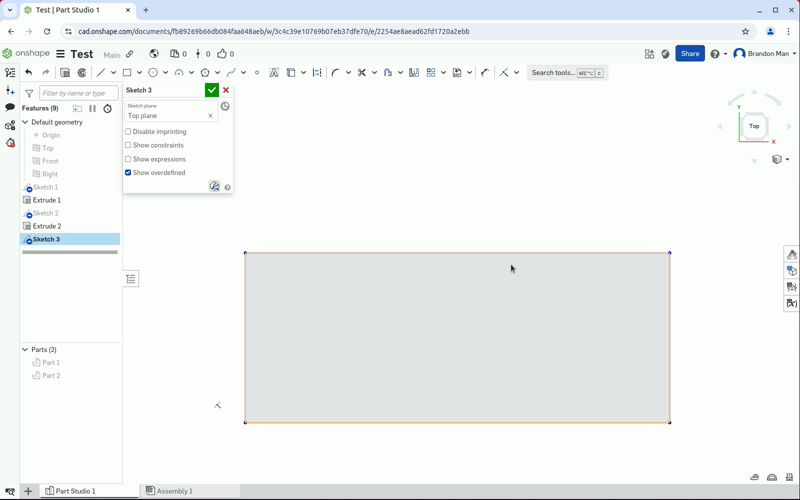
click(511, 264)
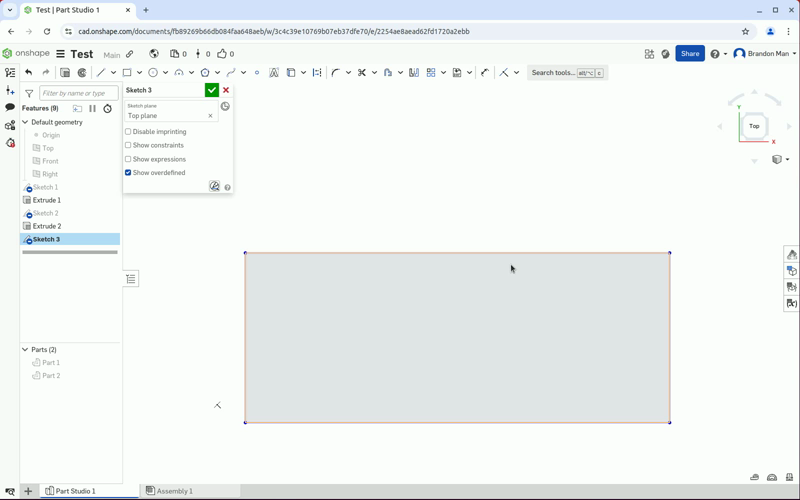
scroll(-6)
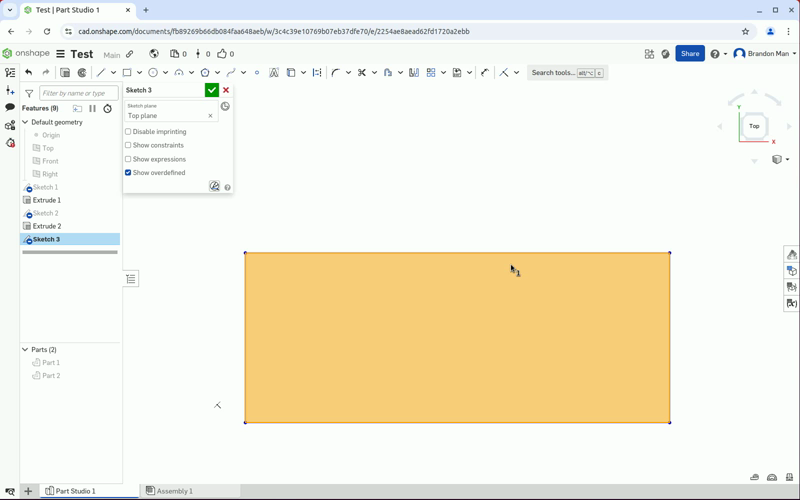
scroll(-6)
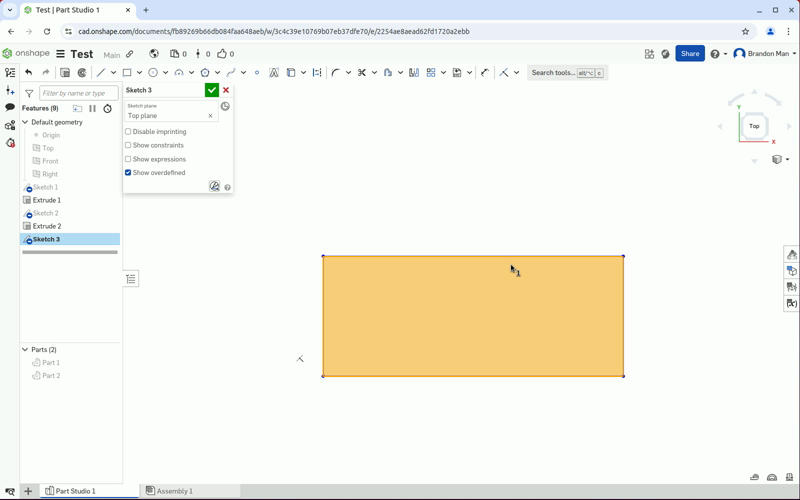
scroll(-6)
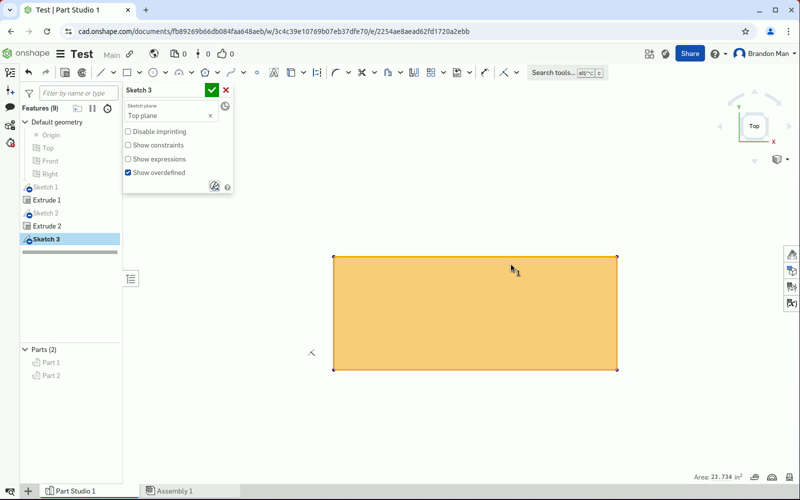
scroll(-6)
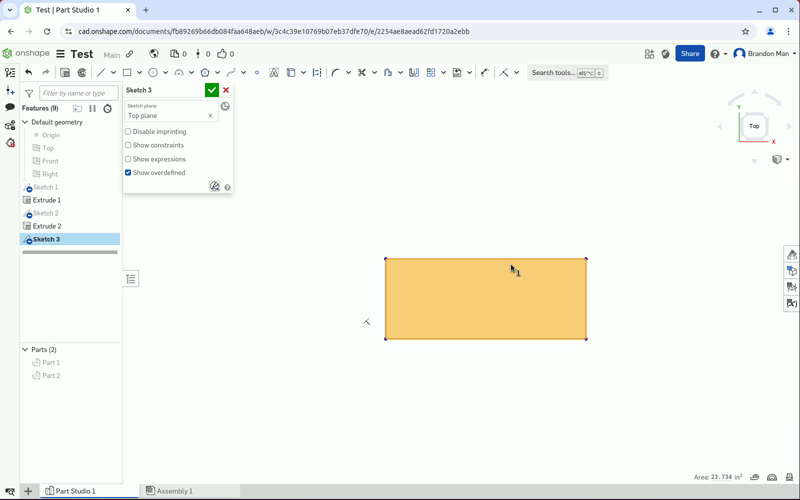
scroll(-6)
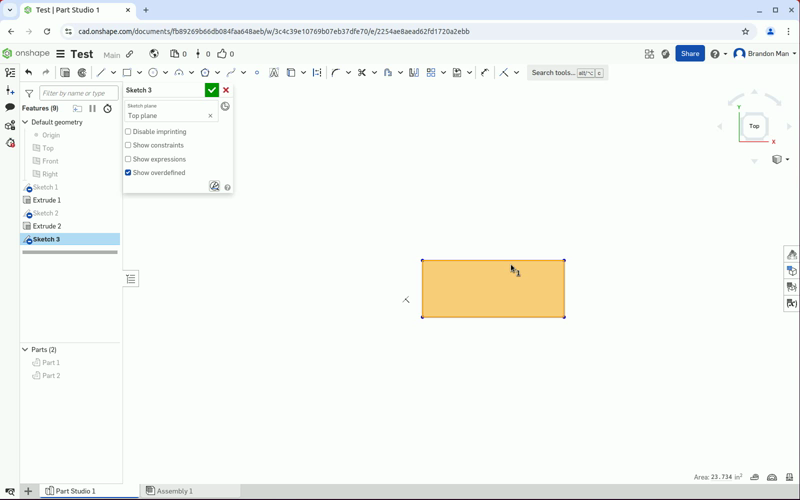
scroll(-6)
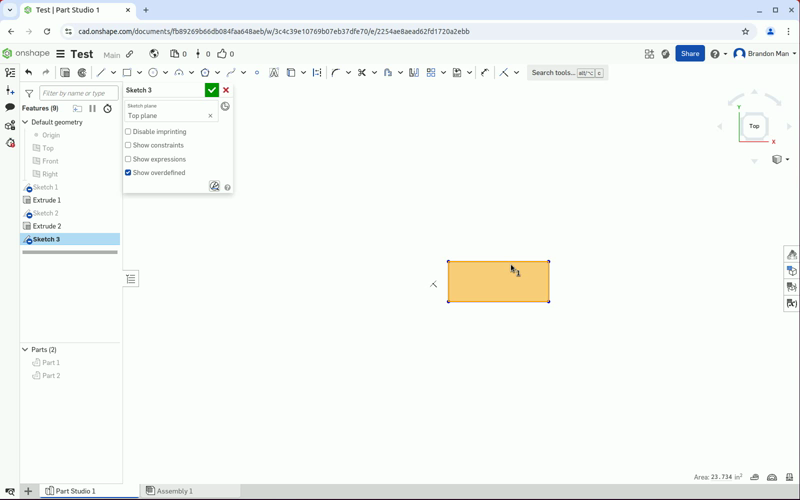
scroll(-6)
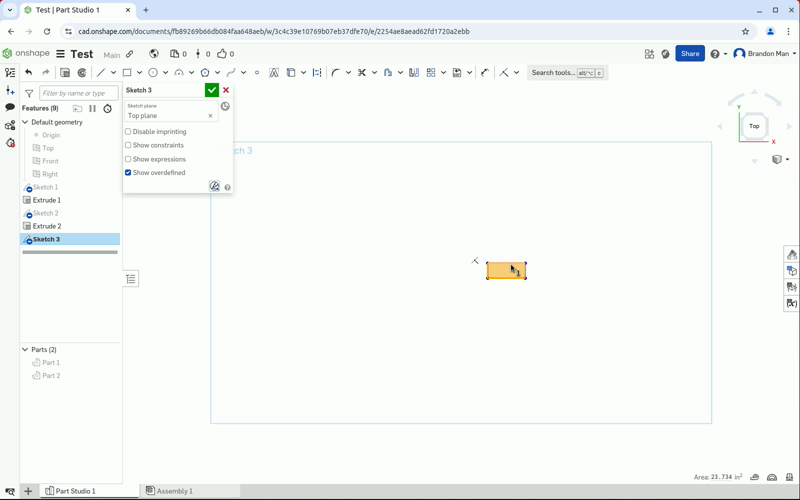
mouse_move(73, 352)
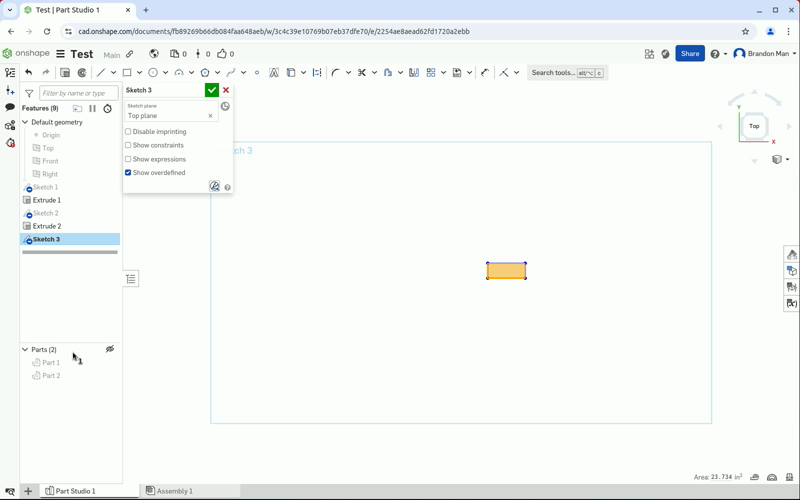
key(shift+y)
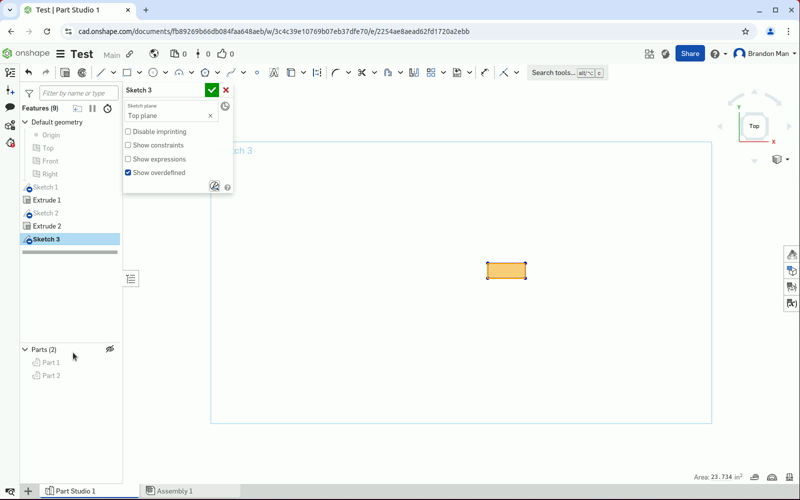
key(shift+e)
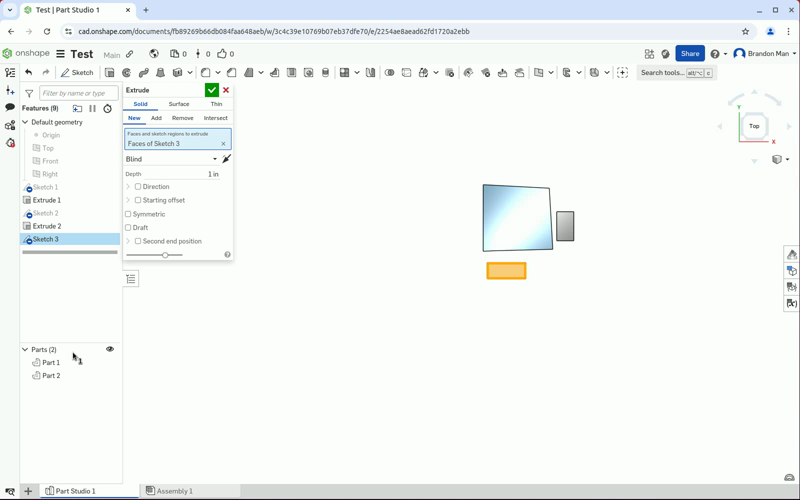
mouse_move(143, 106)
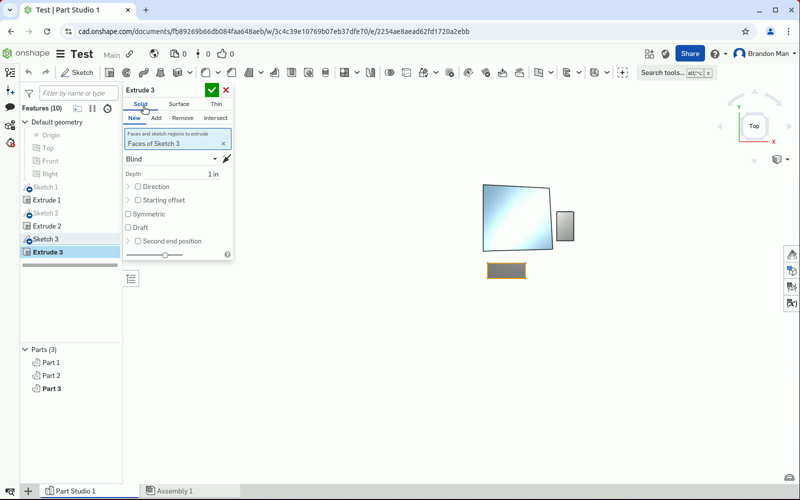
click(143, 106)
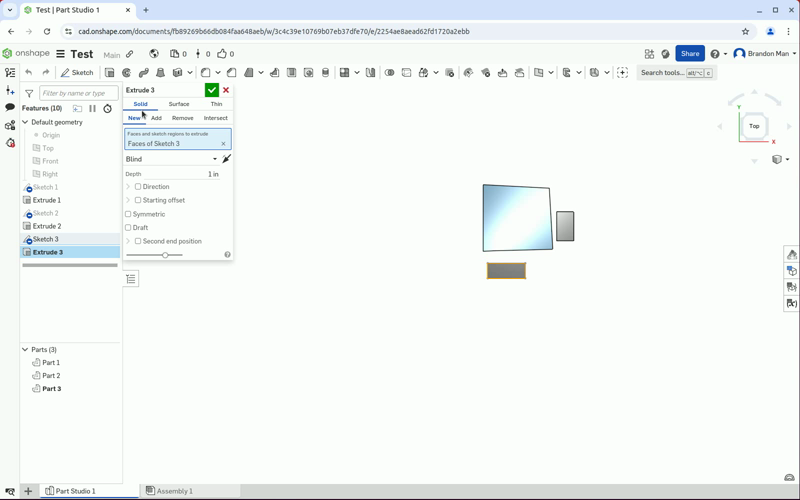
mouse_move(137, 120)
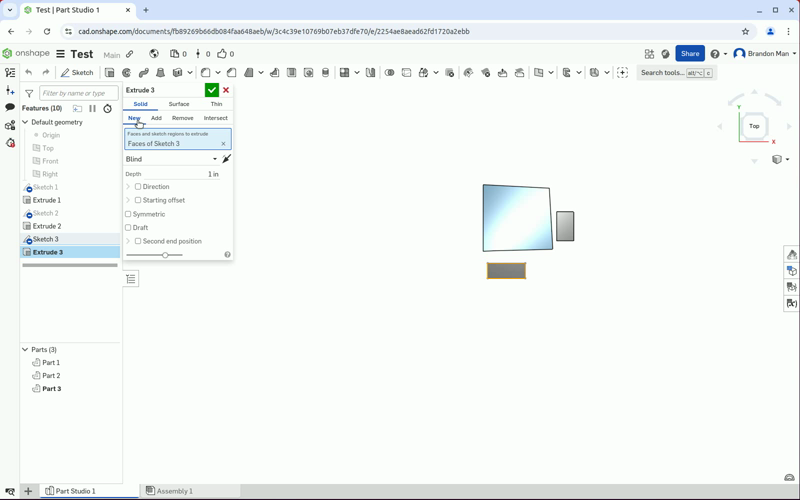
click(137, 120)
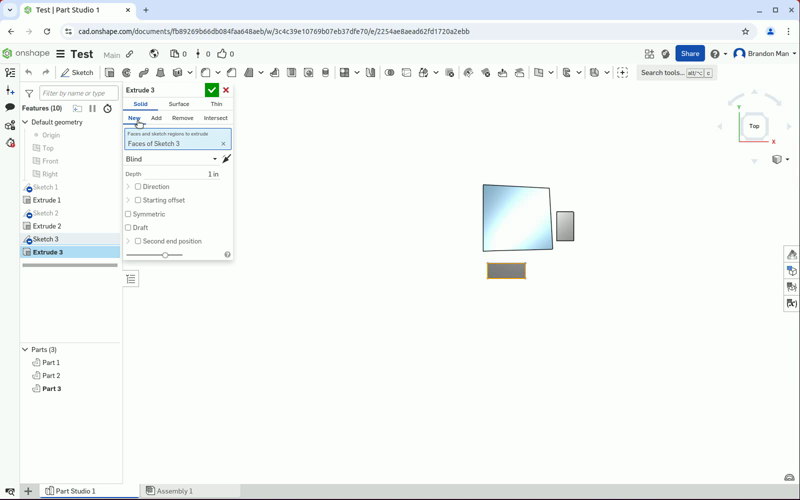
key(tab, 4)
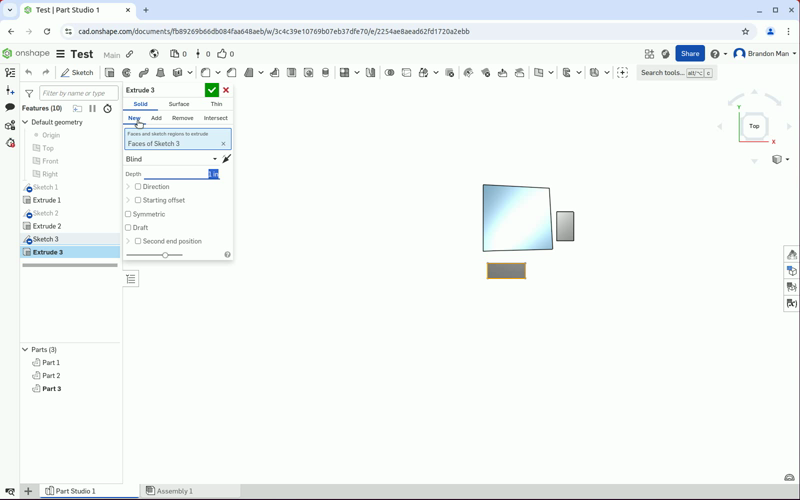
text(14.683)
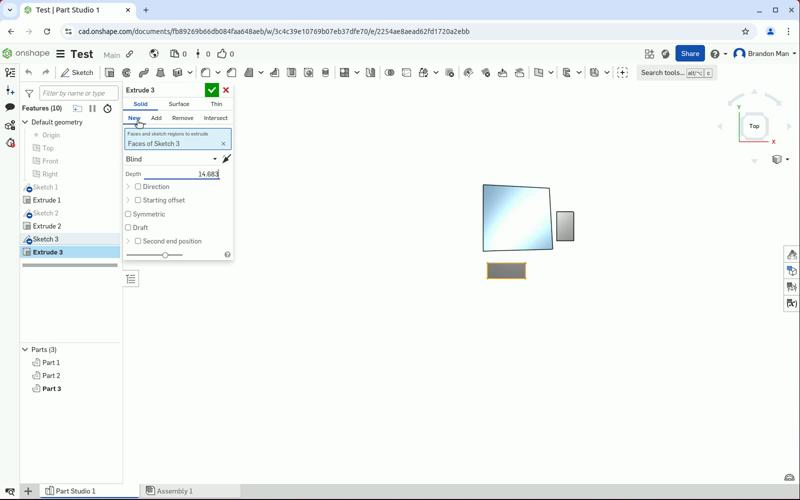
key(enter)
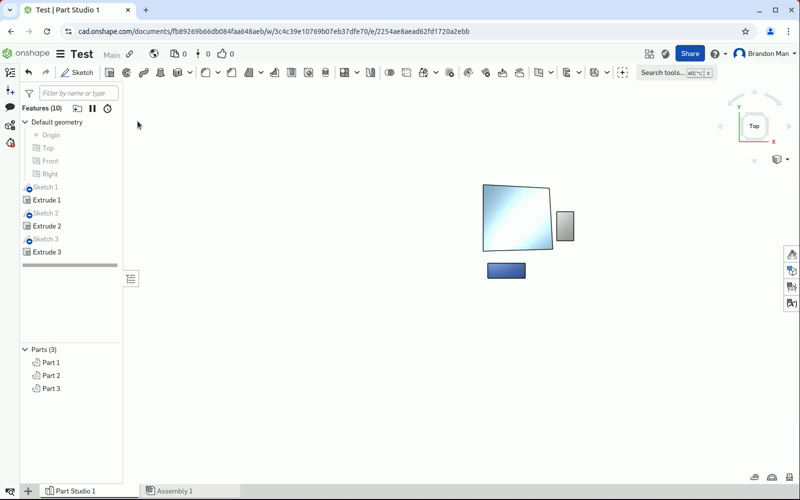
key(shift+h)
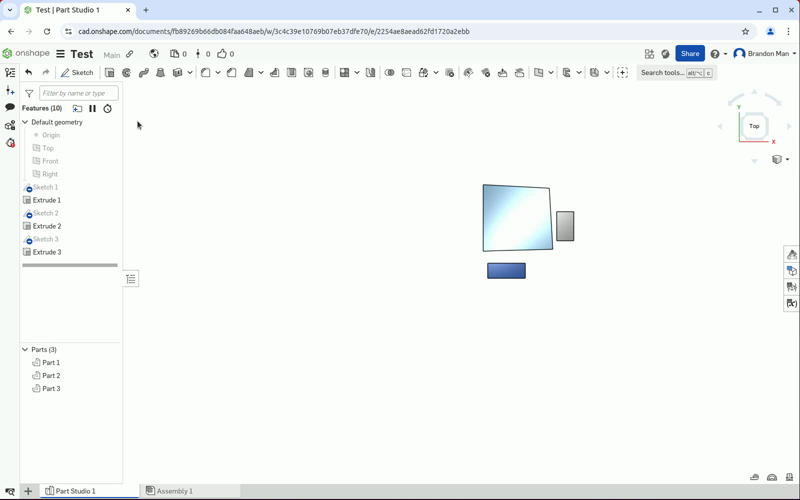
key(shift+h)
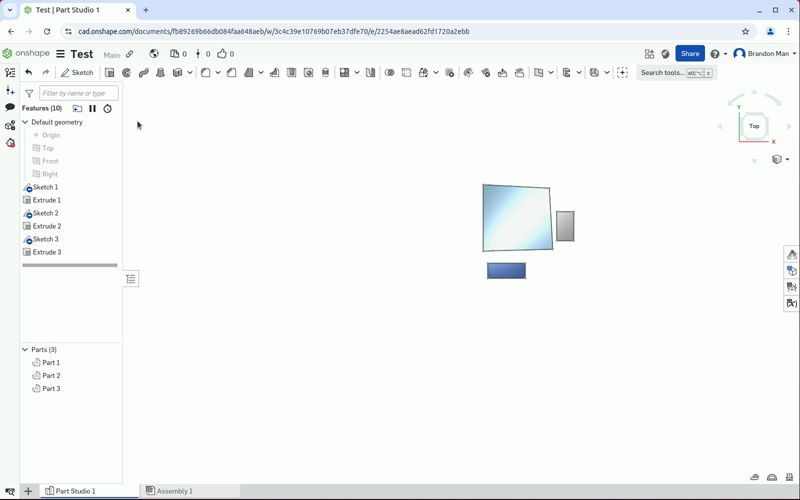
key(shift+7)
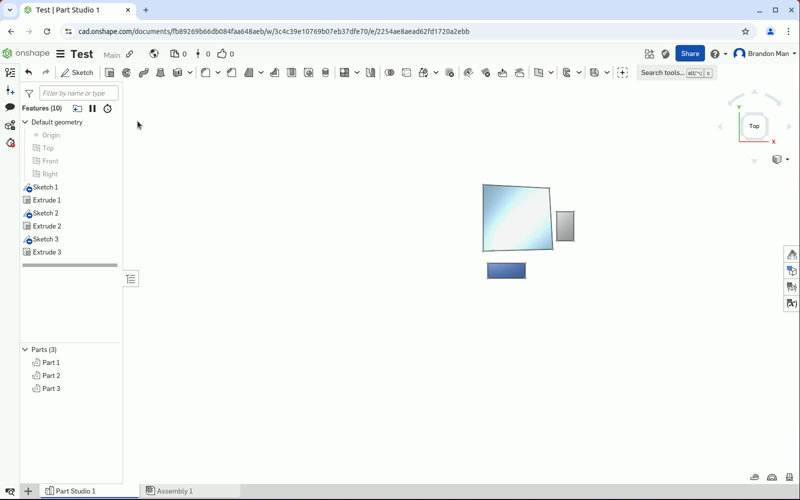
key(up, 3)
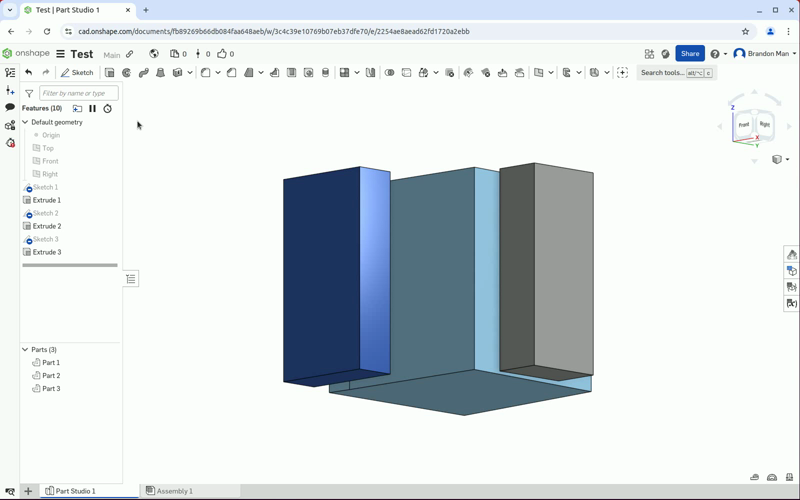
key(left, 3)
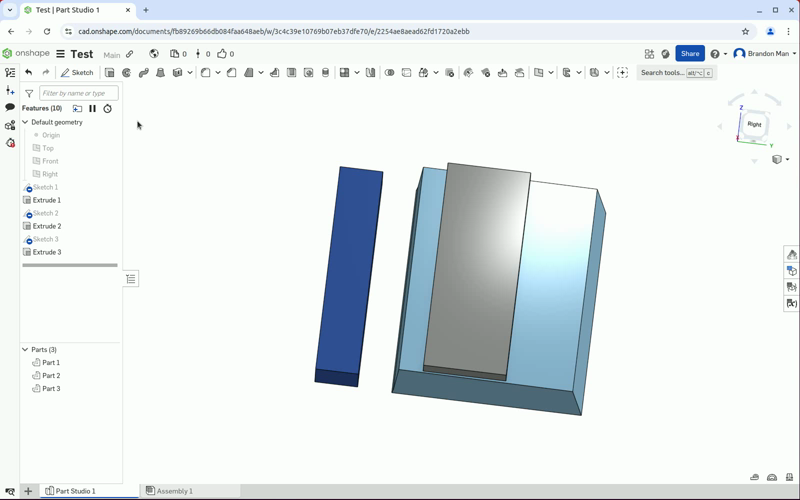
key(right, 3)
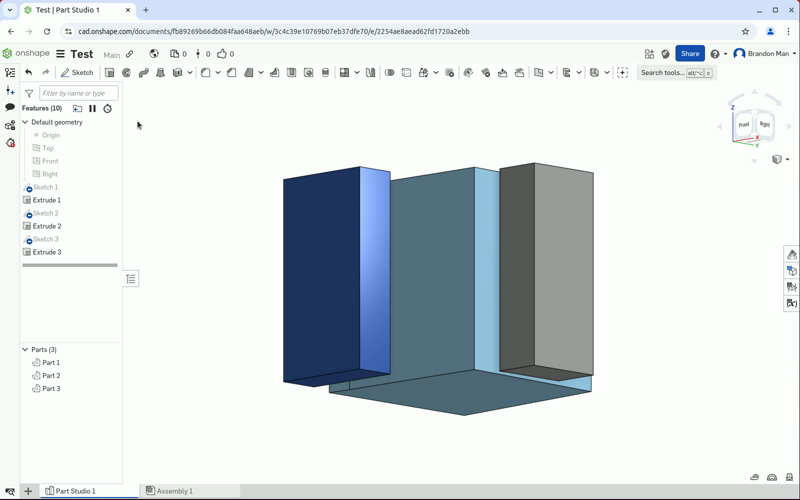
key(down, 3)
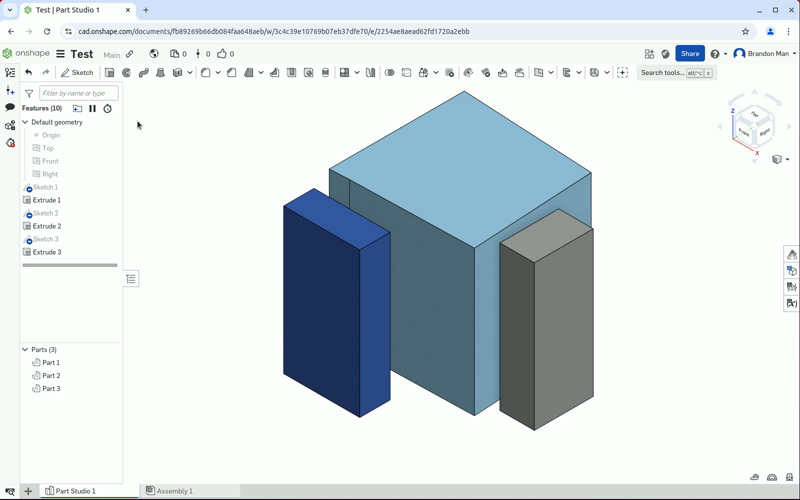
mouse_move(73, 189)
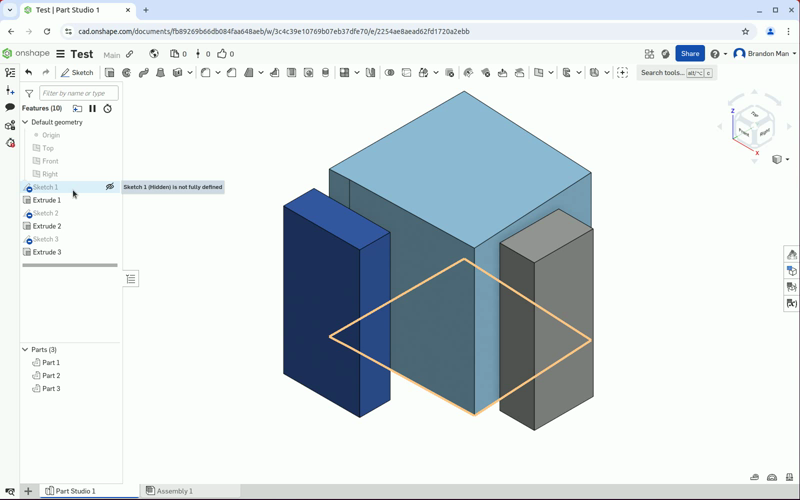
click(73, 189)